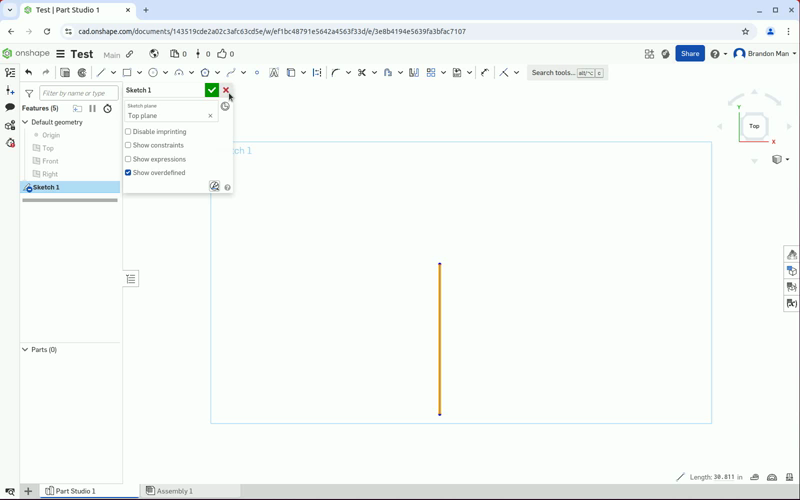
key(shift+h)
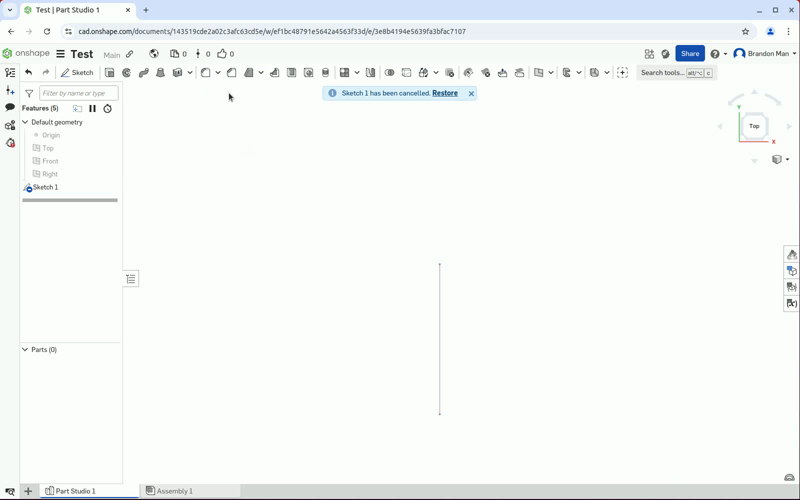
key(shift+s)
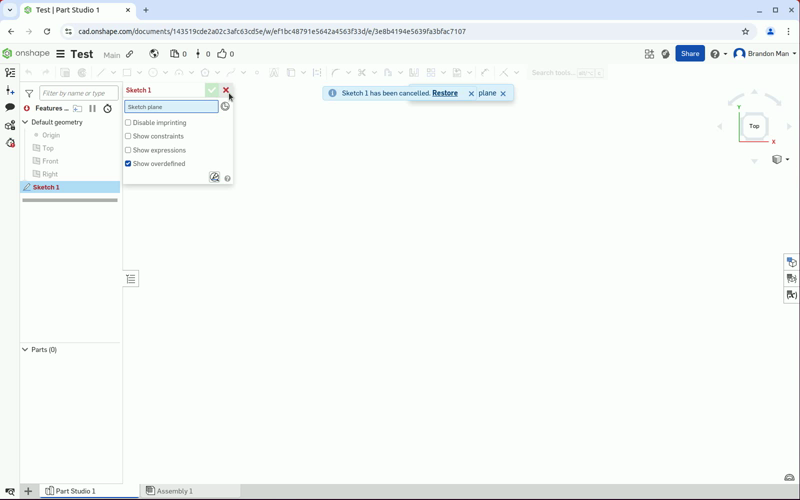
mouse_move(73, 150)
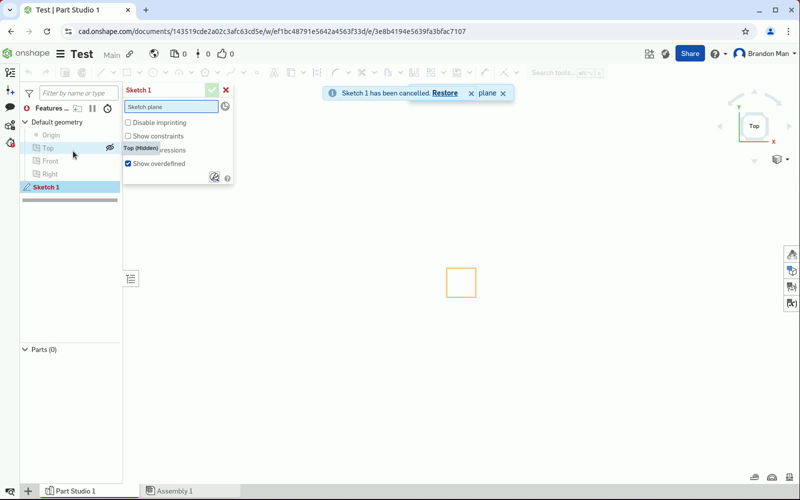
click(73, 150)
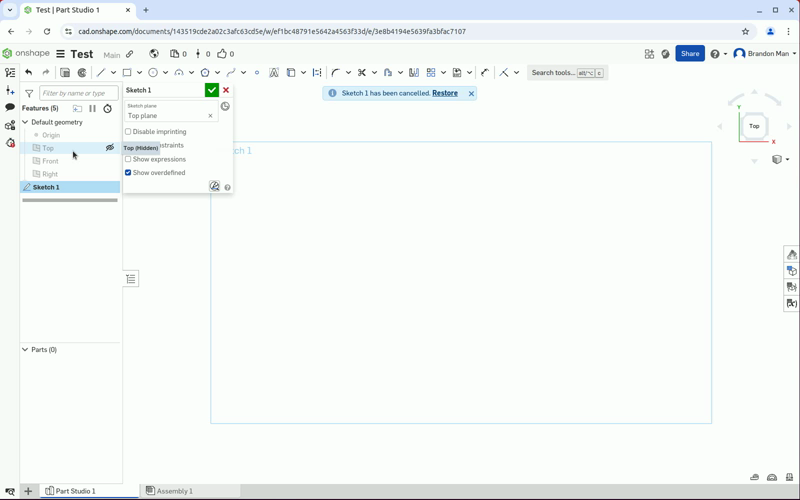
mouse_move(73, 352)
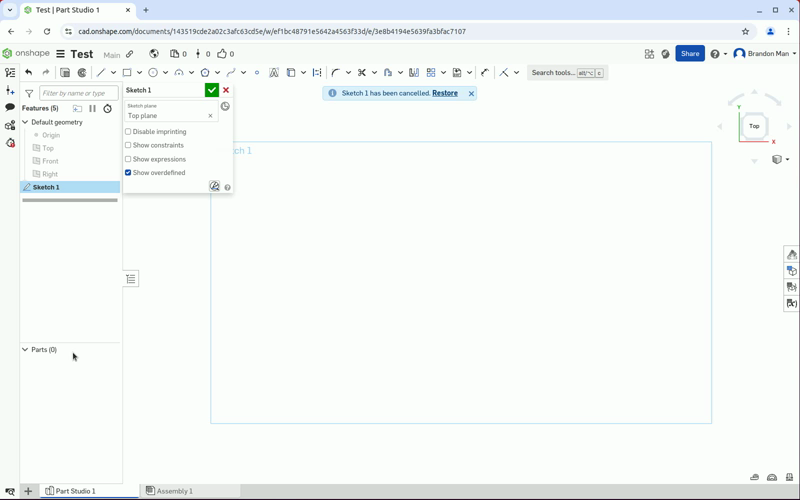
key(y)
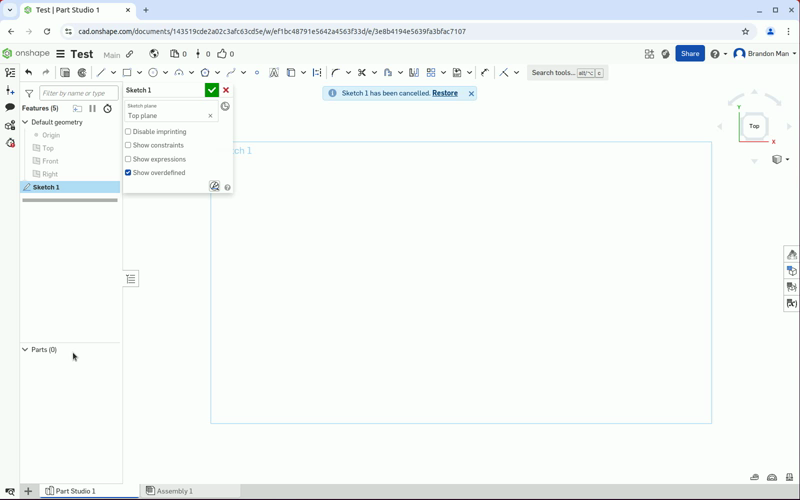
key(c)
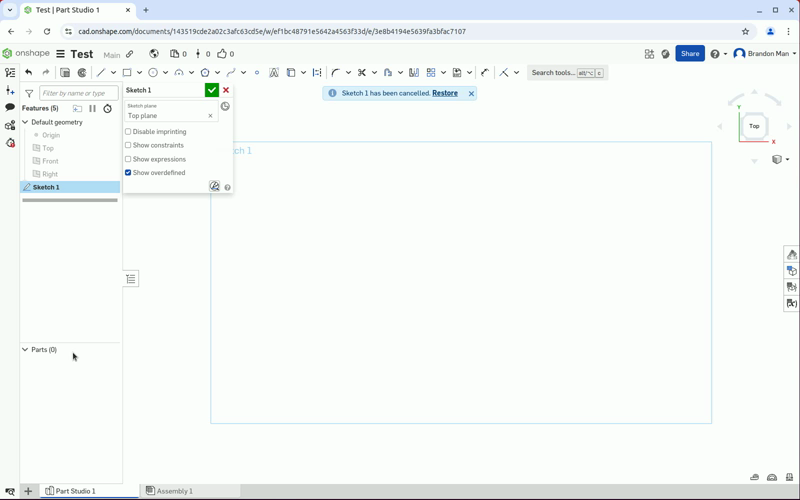
key_down(shift)
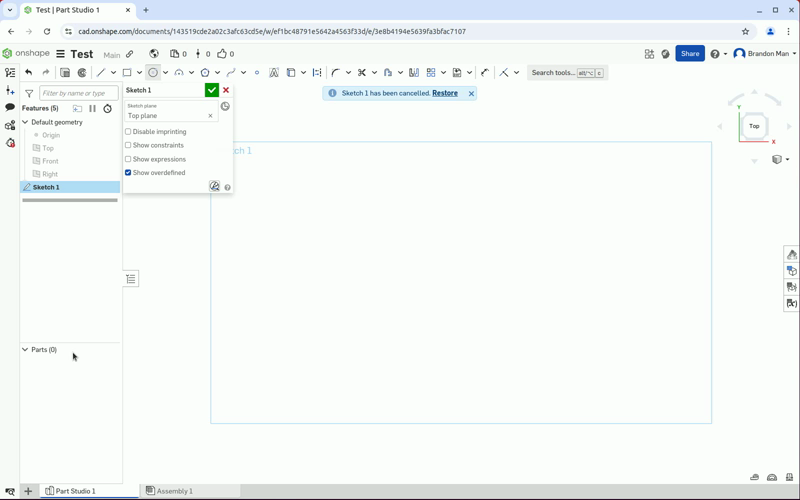
mouse_move(461, 282)
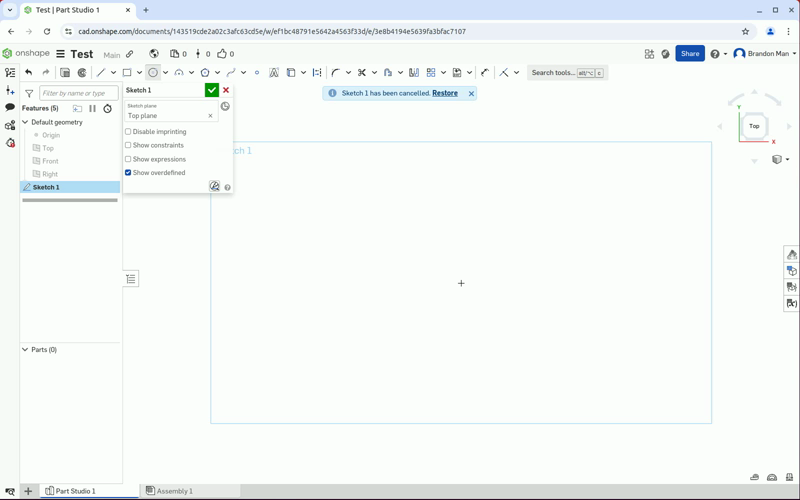
click(461, 282)
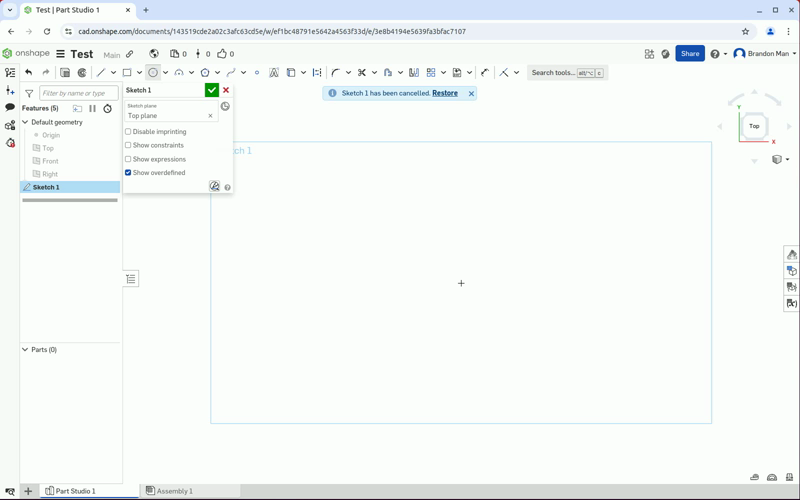
key_up(shift)
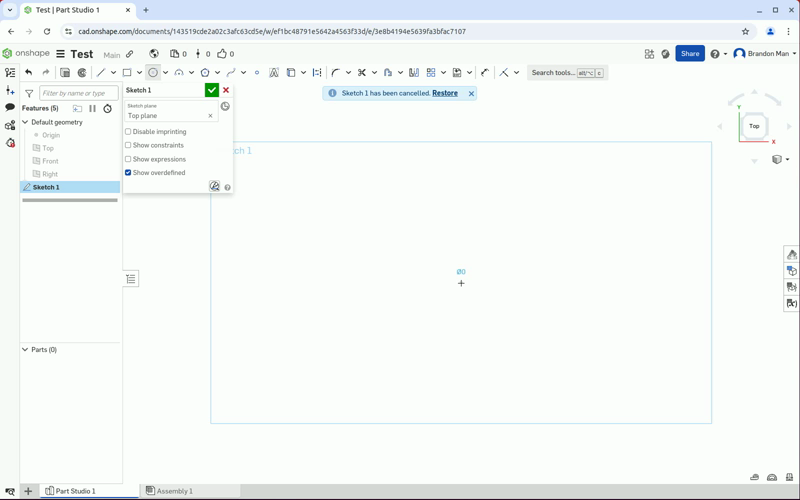
mouse_move(471, 282)
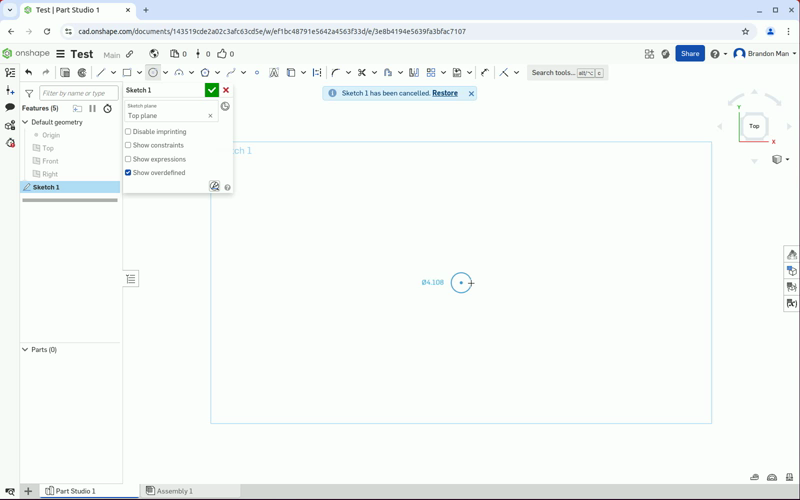
click(471, 282)
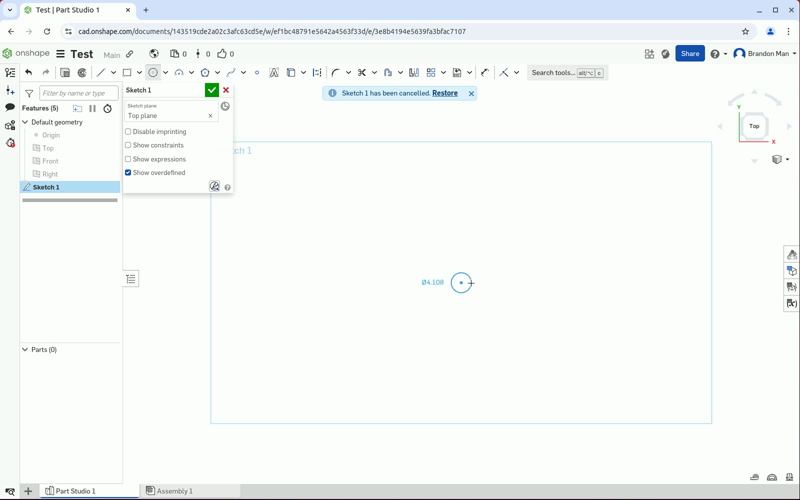
key(esc)
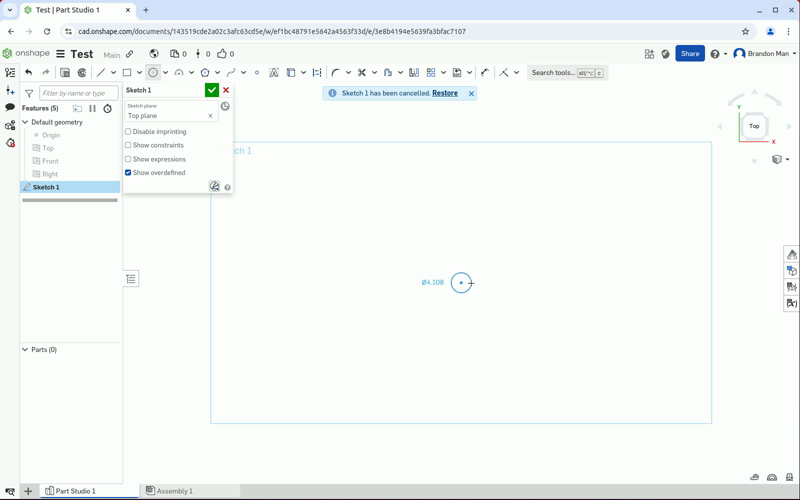
key(c)
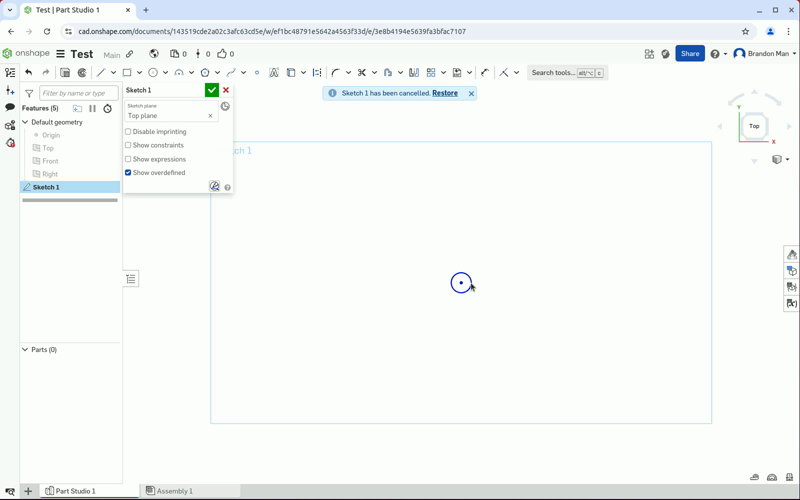
key_down(shift)
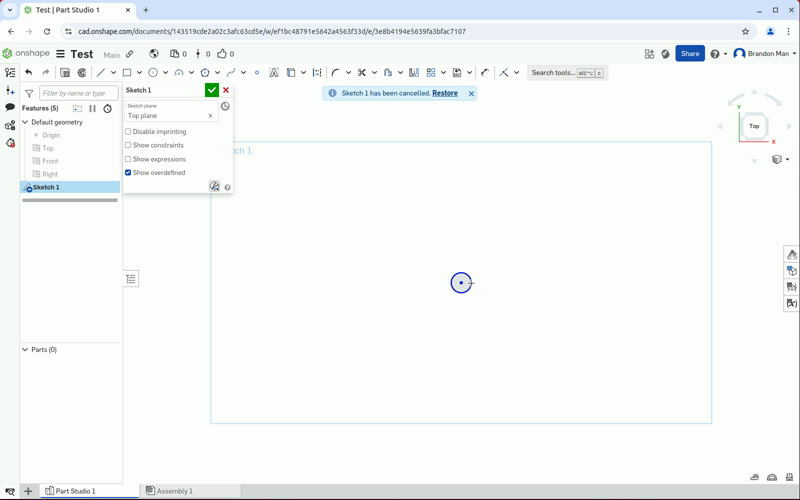
mouse_move(461, 282)
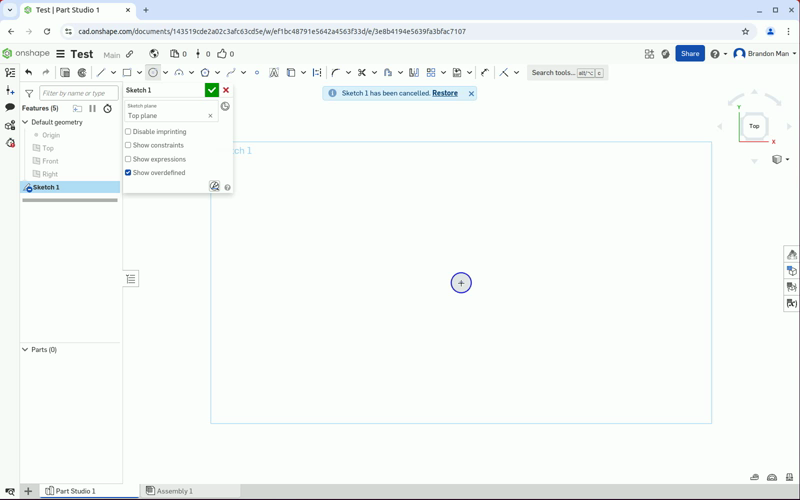
click(461, 282)
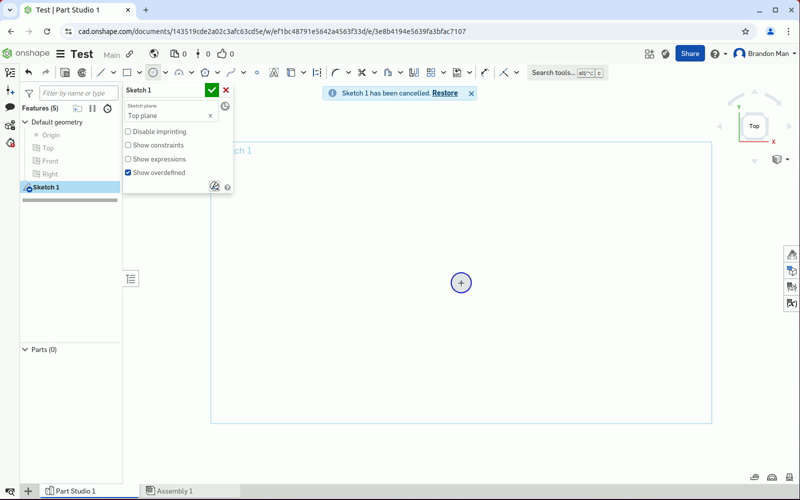
key_up(shift)
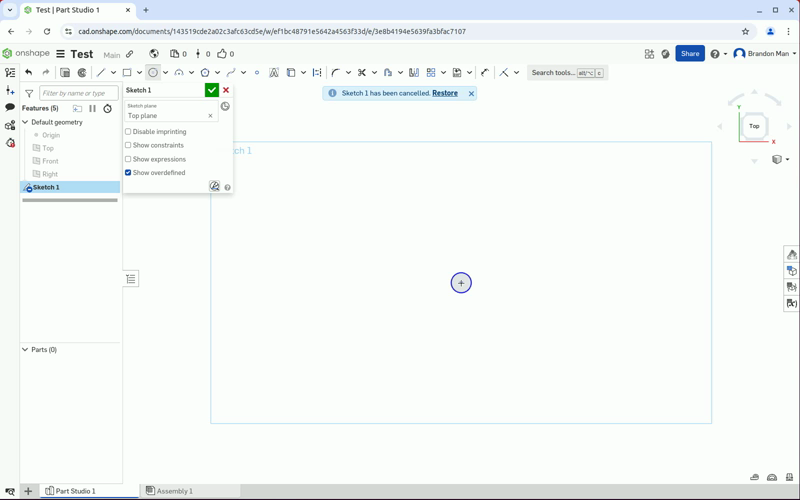
mouse_move(466, 282)
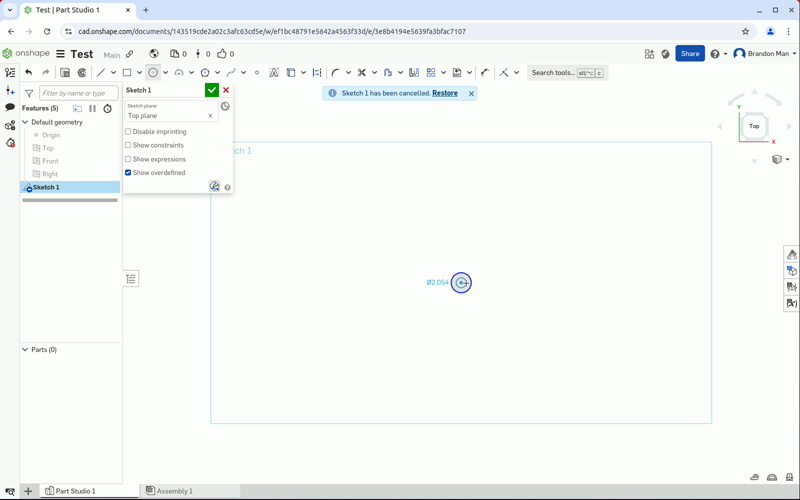
click(466, 282)
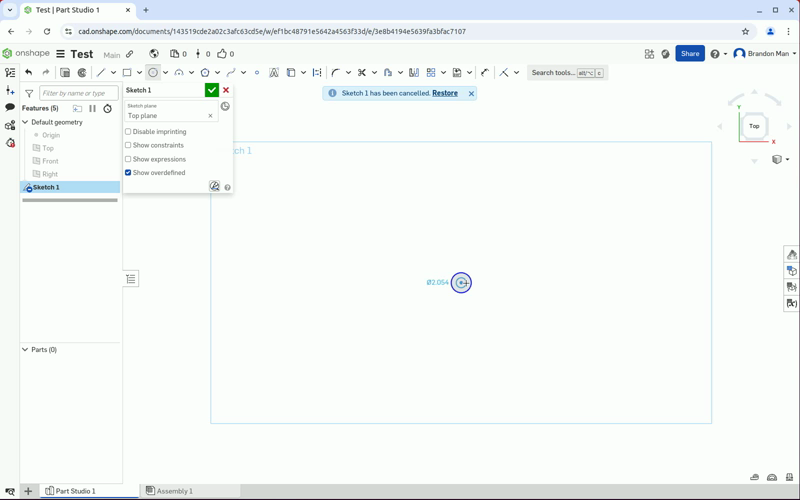
key(esc)
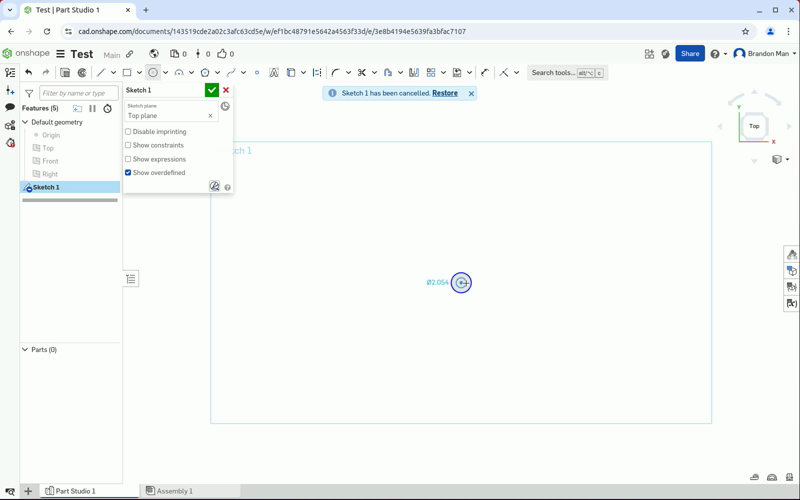
mouse_move(466, 278)
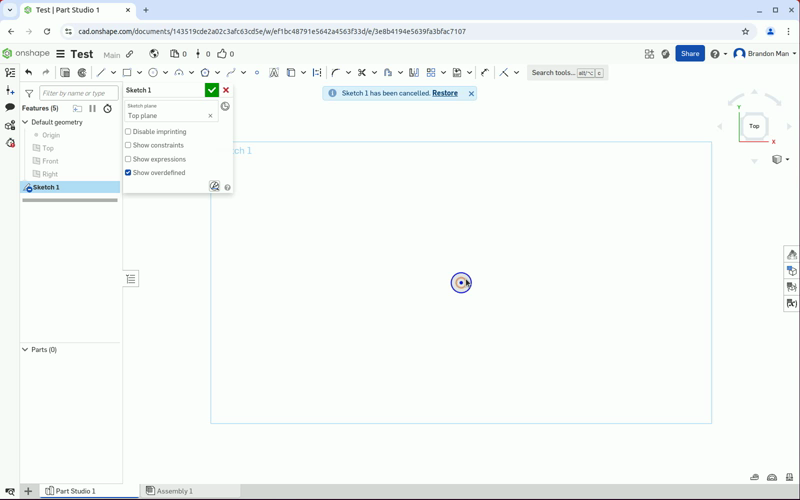
scroll(6)
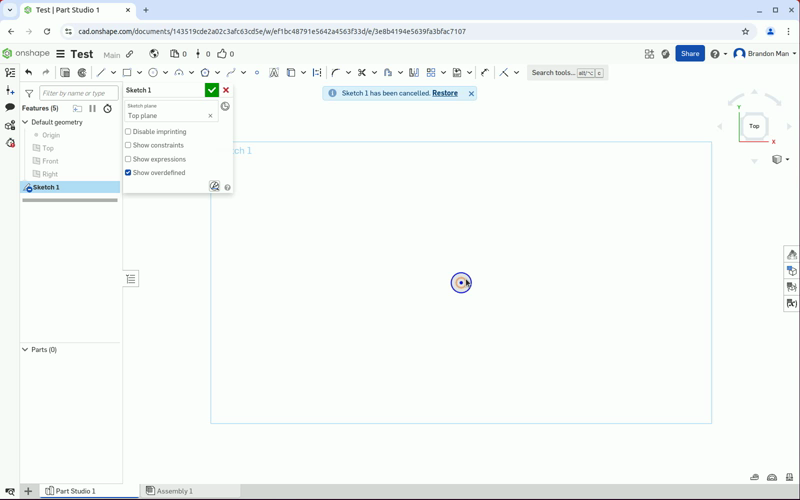
scroll(6)
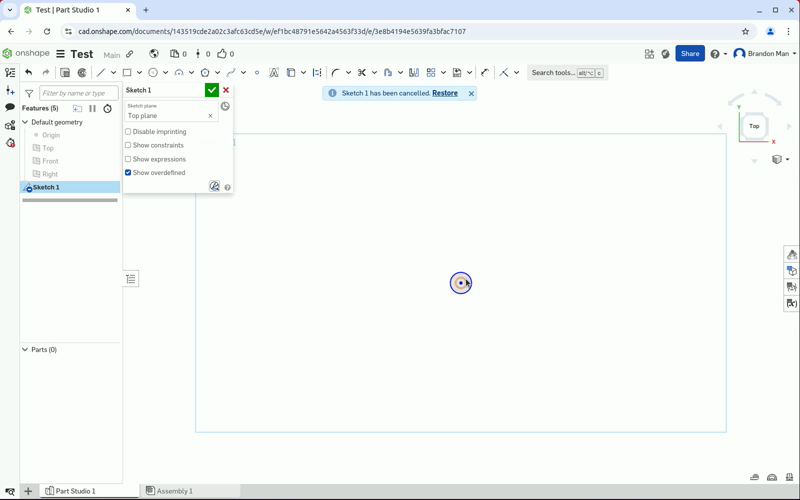
scroll(6)
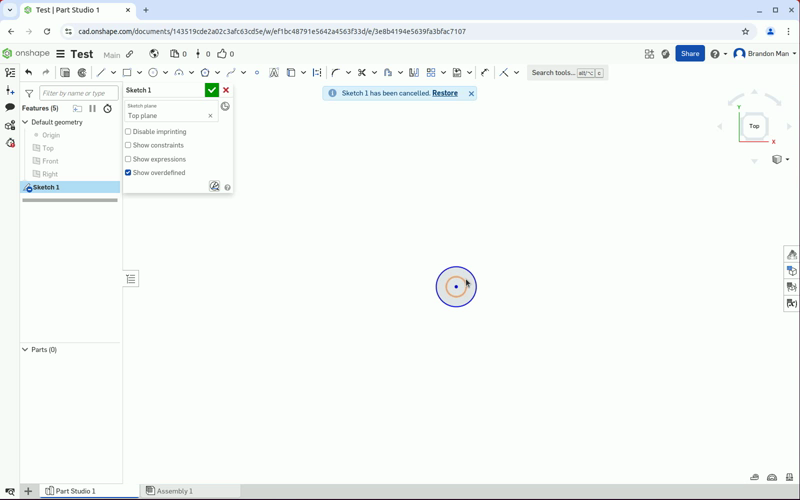
scroll(6)
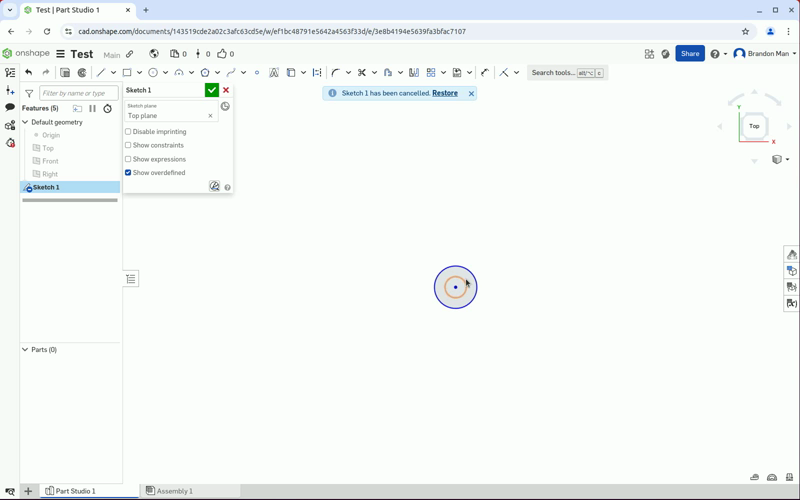
scroll(6)
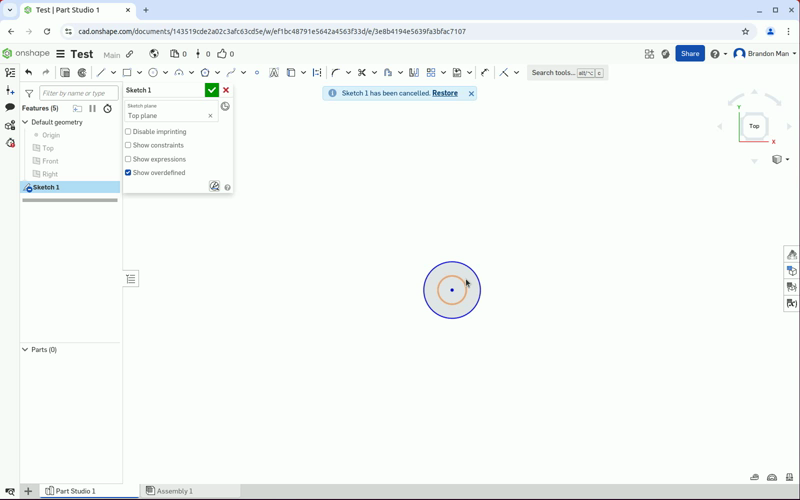
scroll(6)
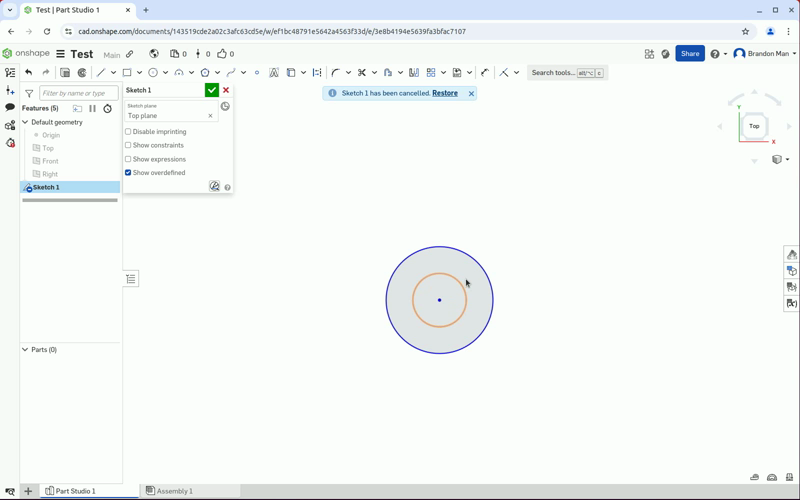
scroll(6)
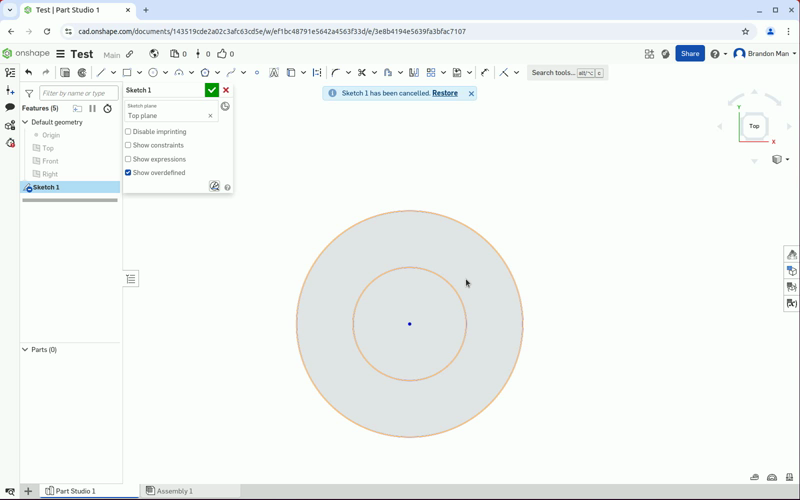
click(466, 278)
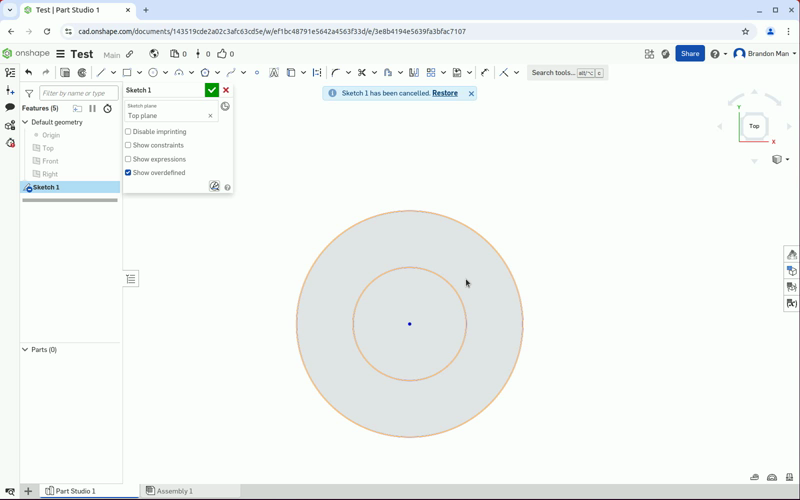
scroll(-6)
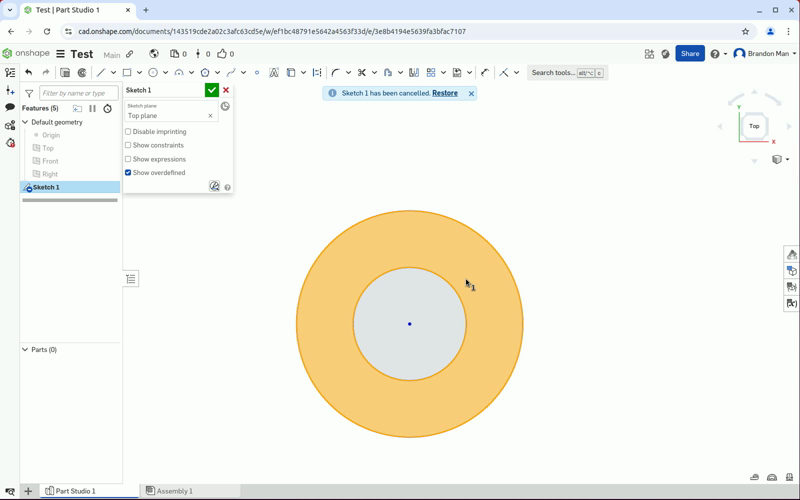
scroll(-6)
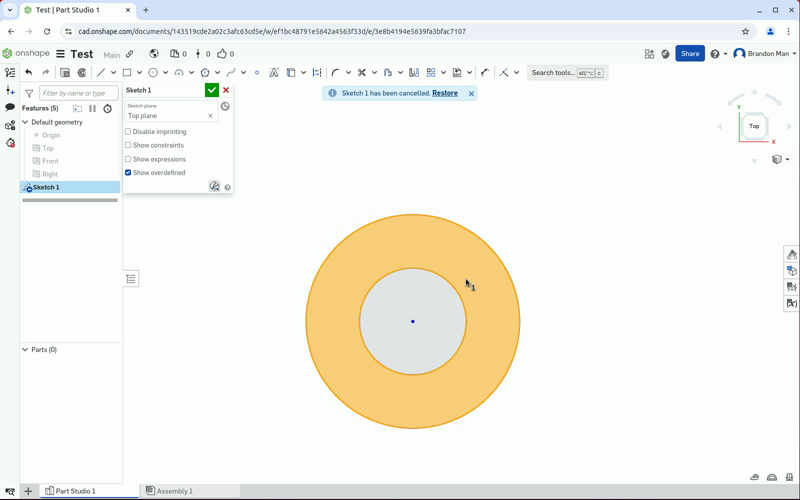
scroll(-6)
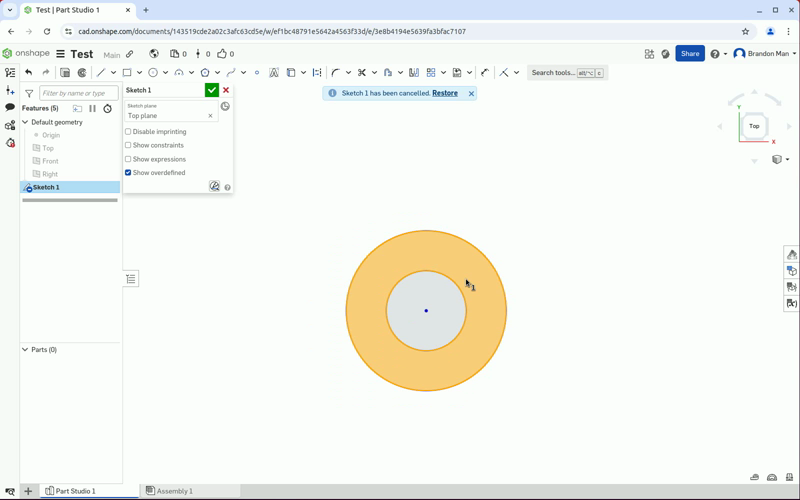
scroll(-6)
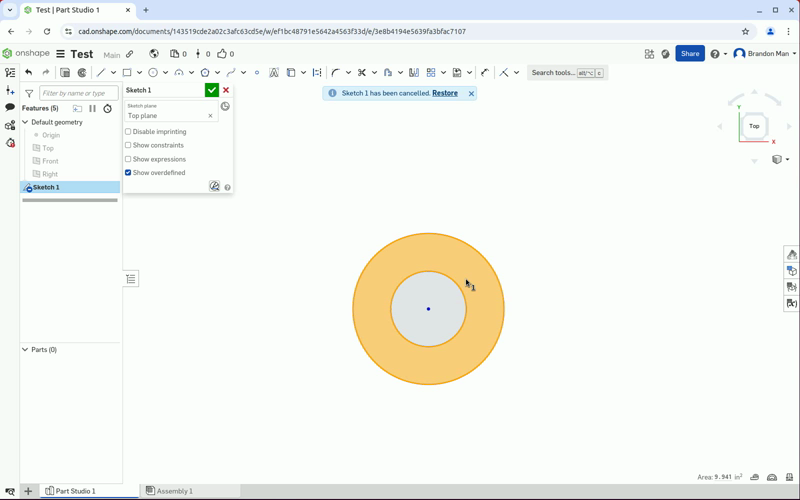
scroll(-6)
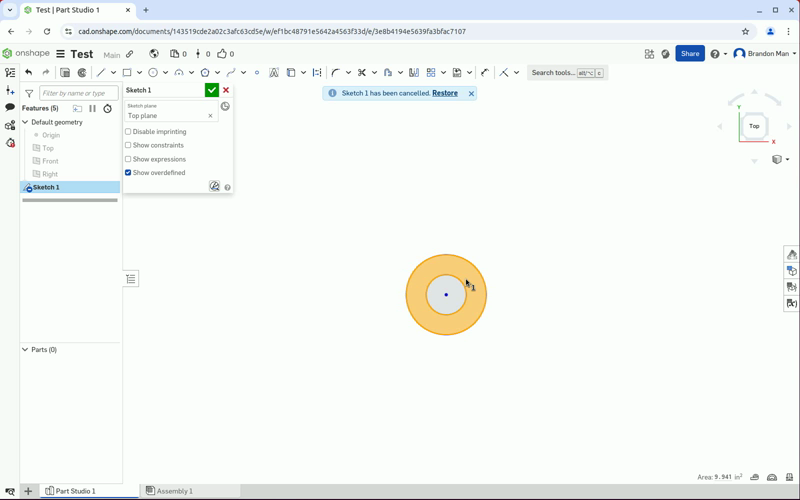
scroll(-6)
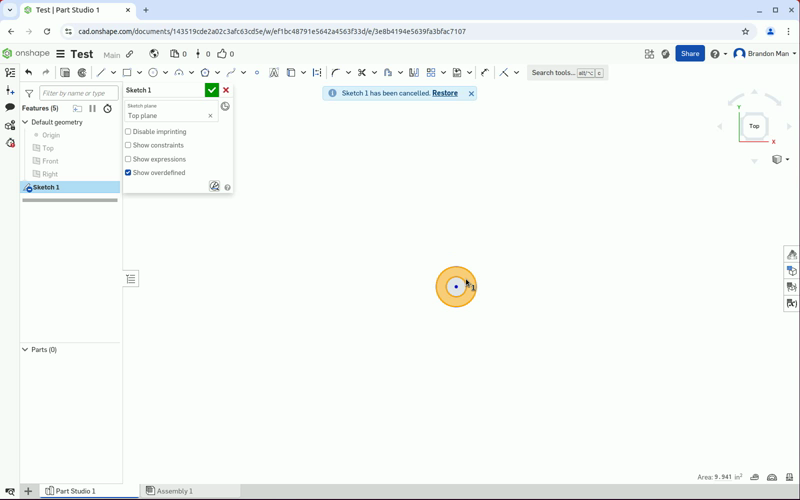
scroll(-6)
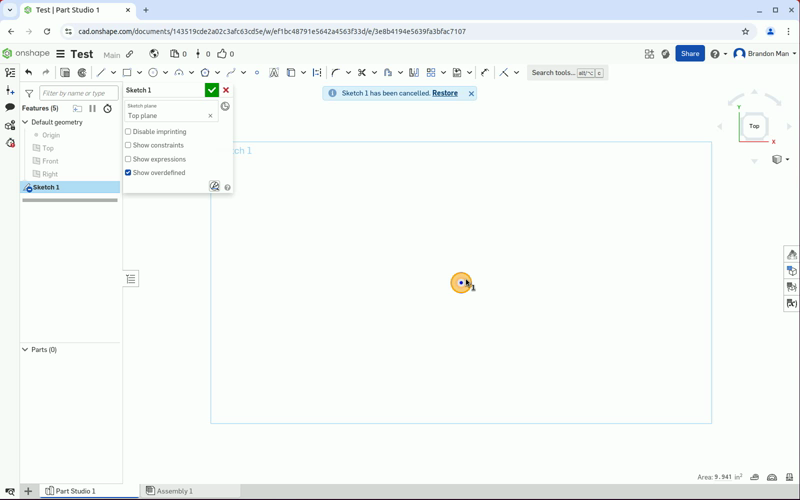
mouse_move(73, 352)
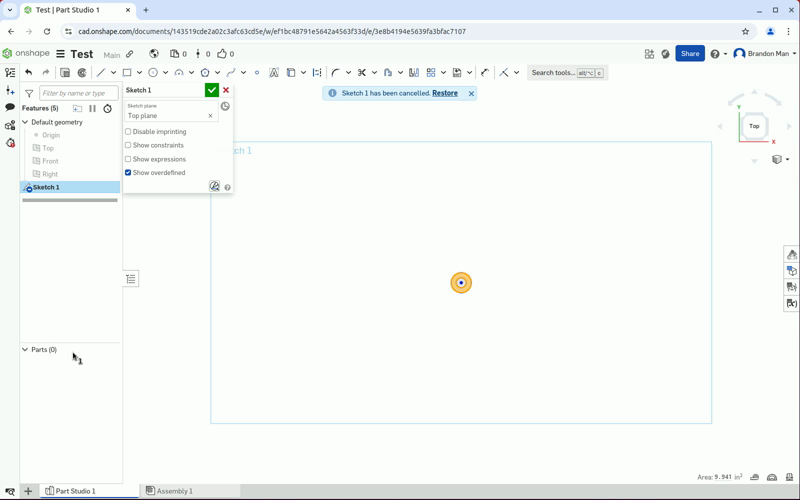
key(shift+y)
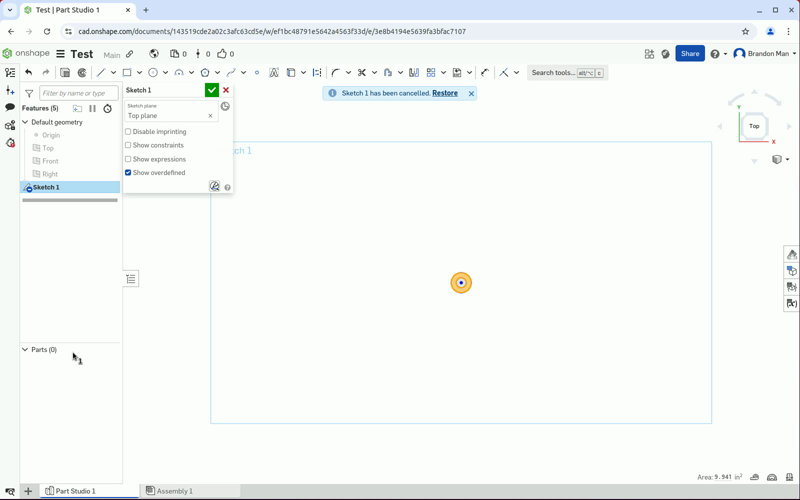
key(shift+e)
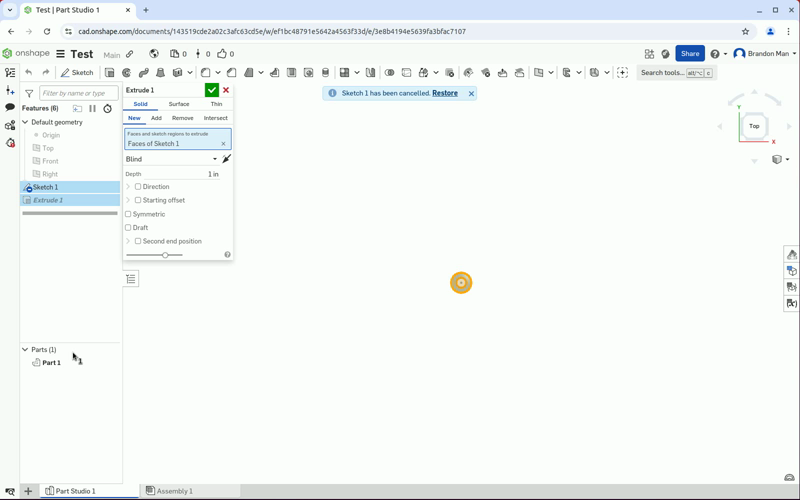
mouse_move(143, 106)
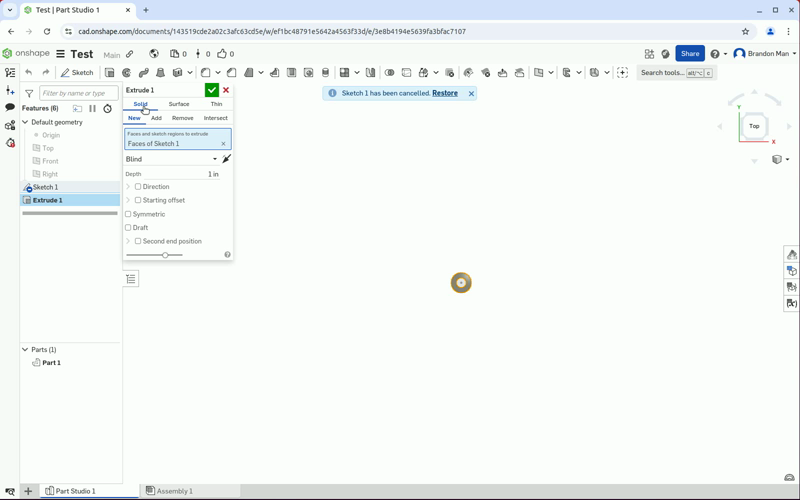
click(143, 106)
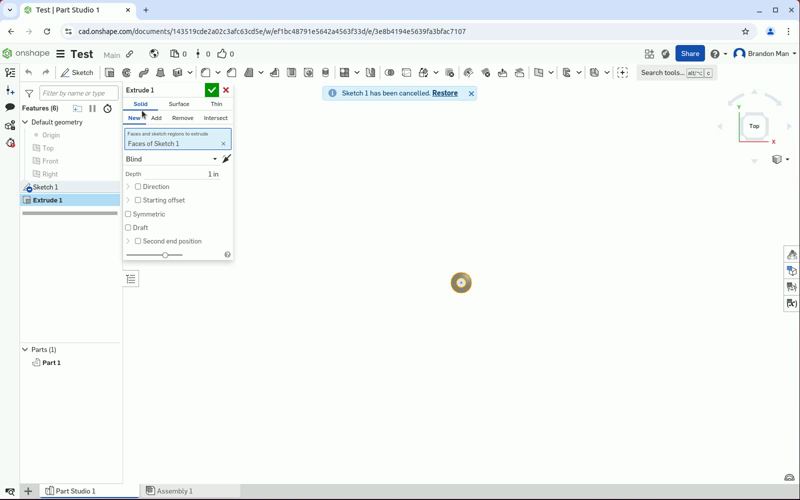
mouse_move(137, 120)
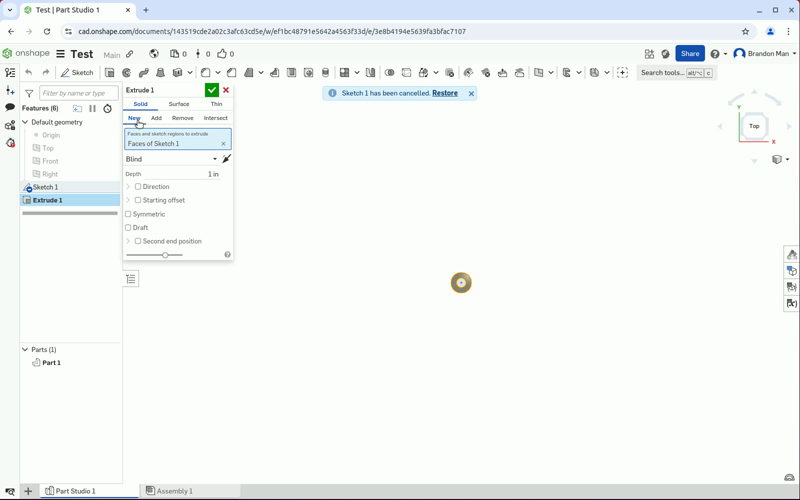
click(137, 120)
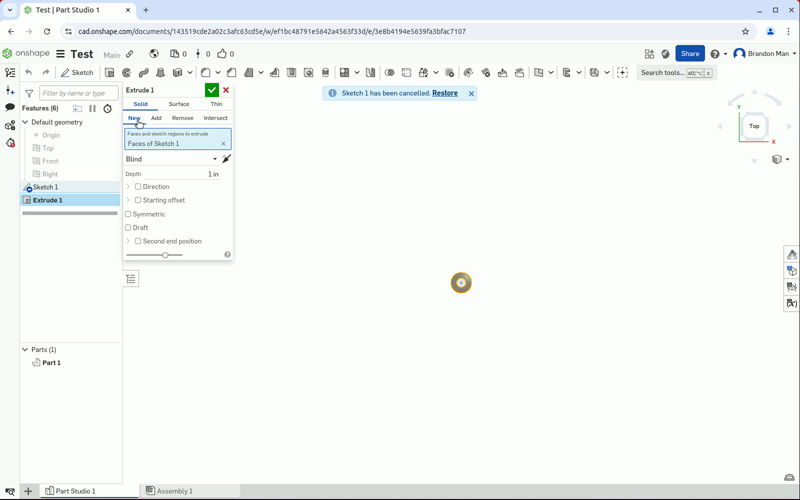
key(tab, 4)
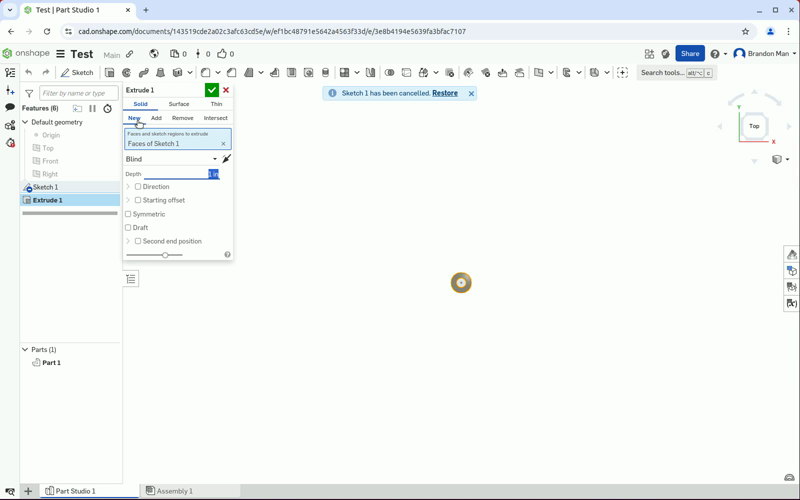
text(0.963)
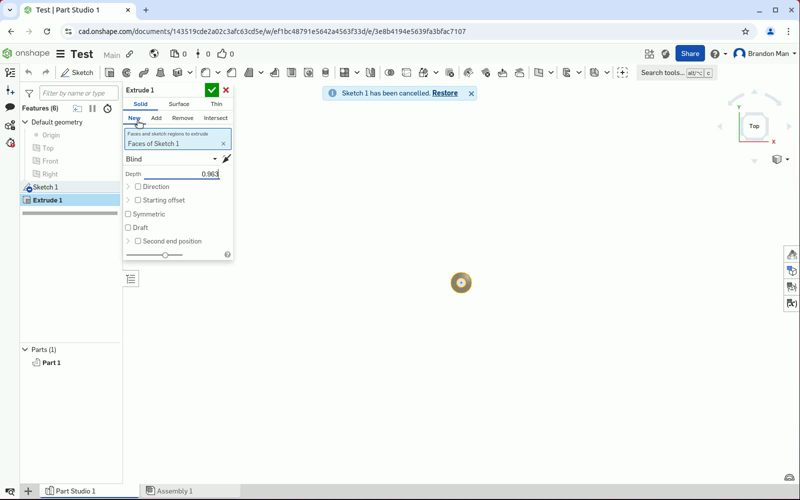
key(enter)
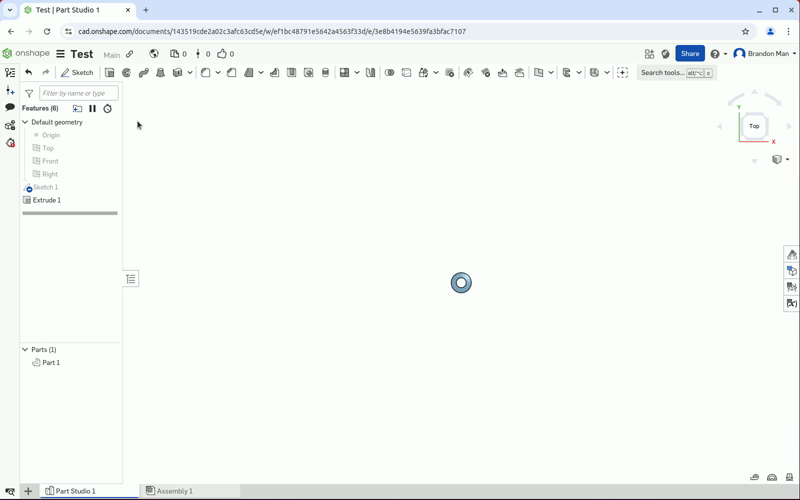
key(shift+h)
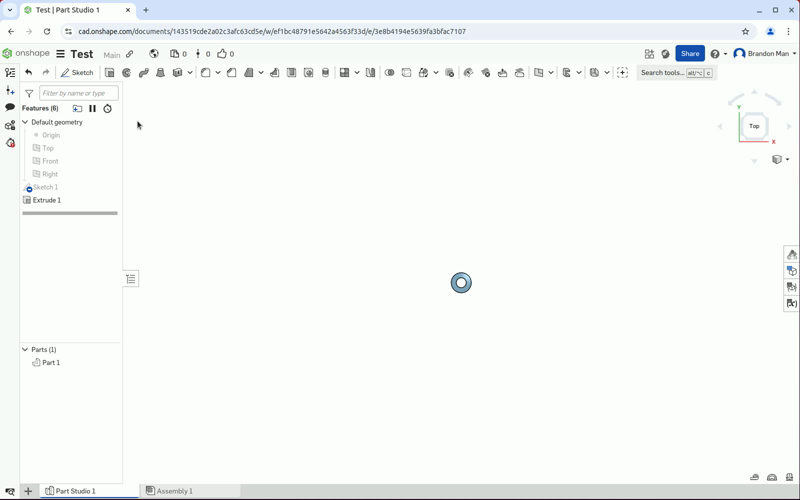
key(shift+h)
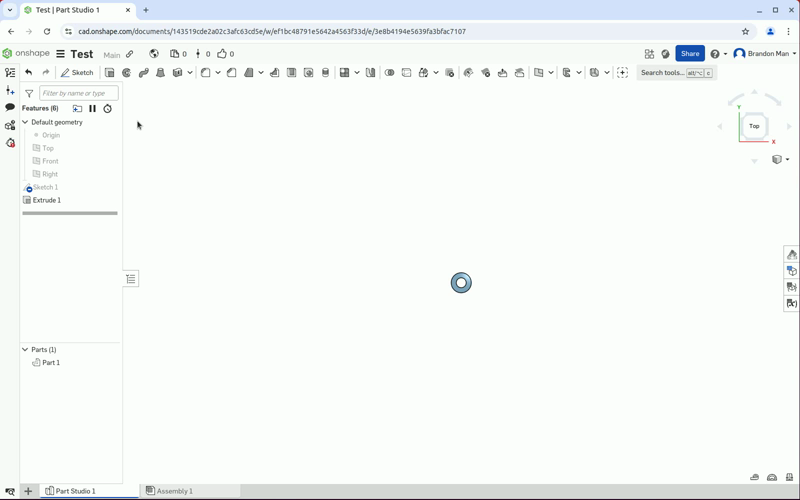
mouse_move(73, 189)
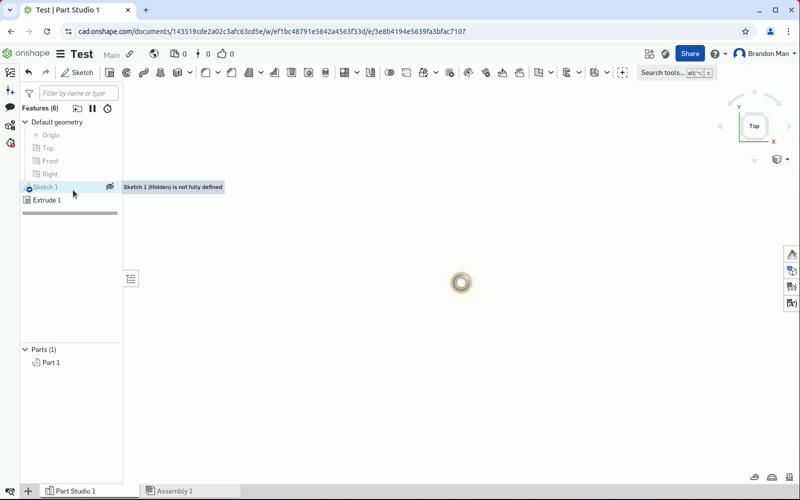
click(73, 189)
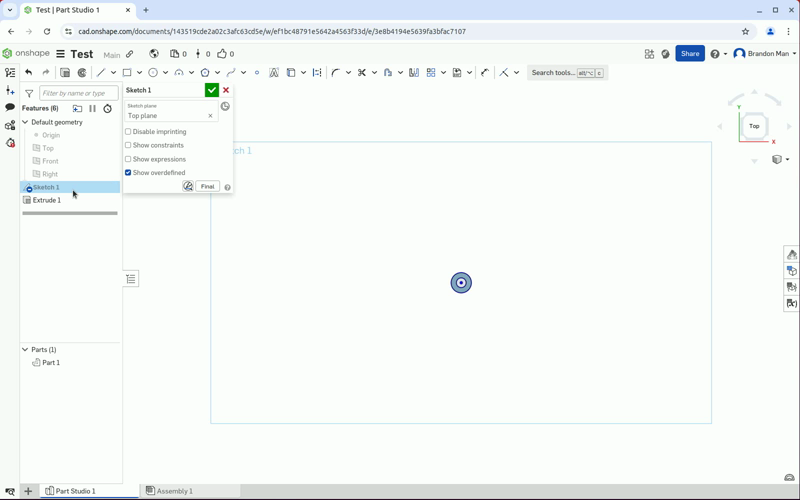
mouse_move(229, 92)
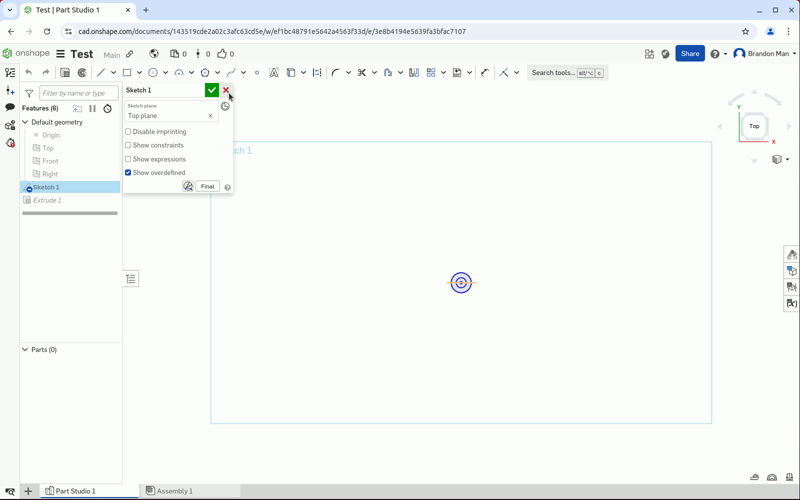
click(229, 92)
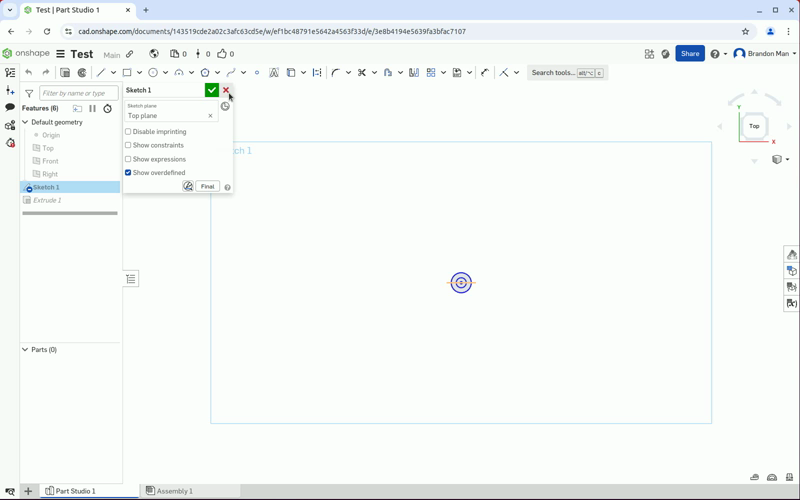
key(shift+s)
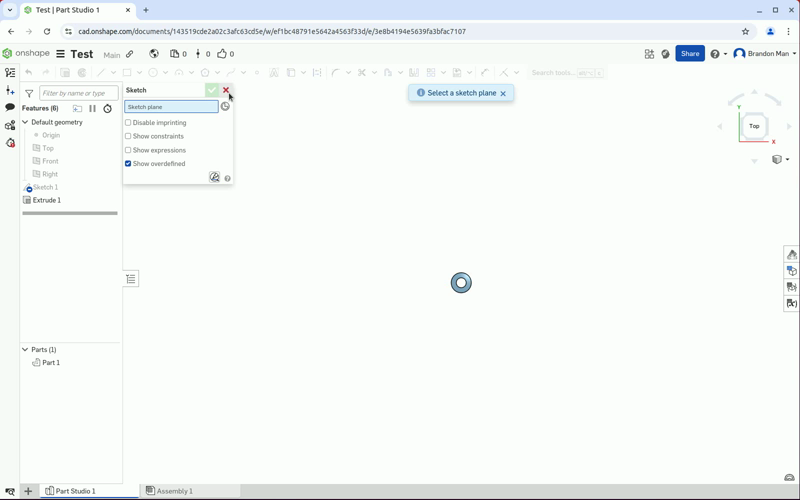
mouse_move(73, 150)
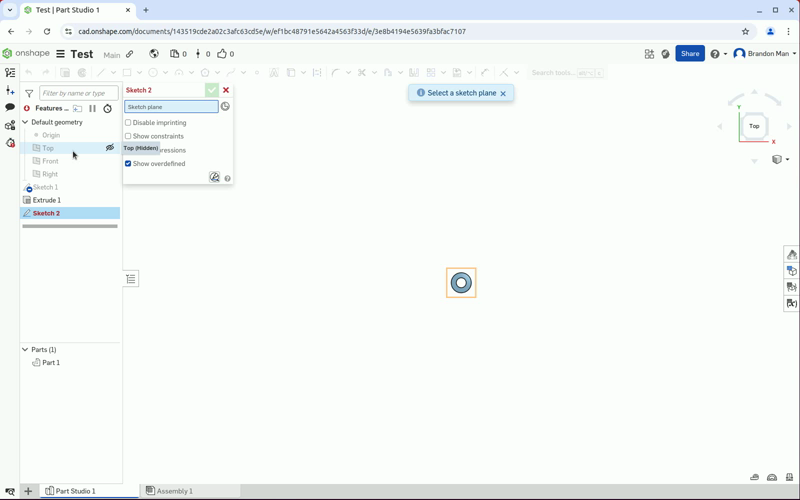
click(73, 150)
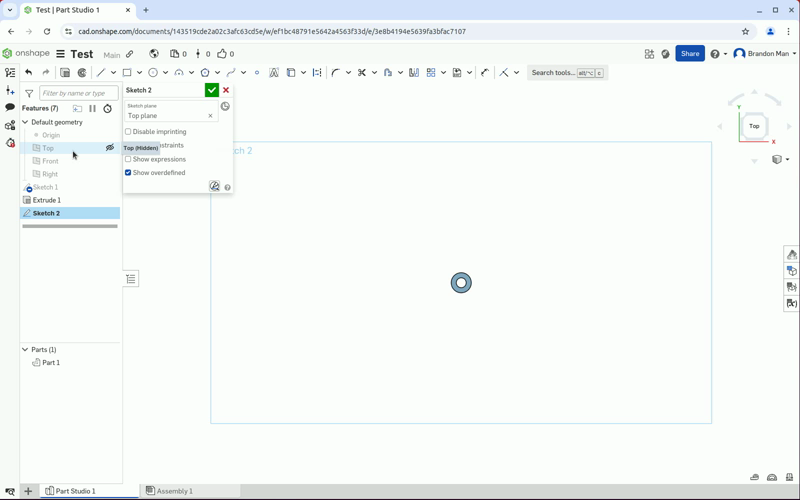
mouse_move(73, 352)
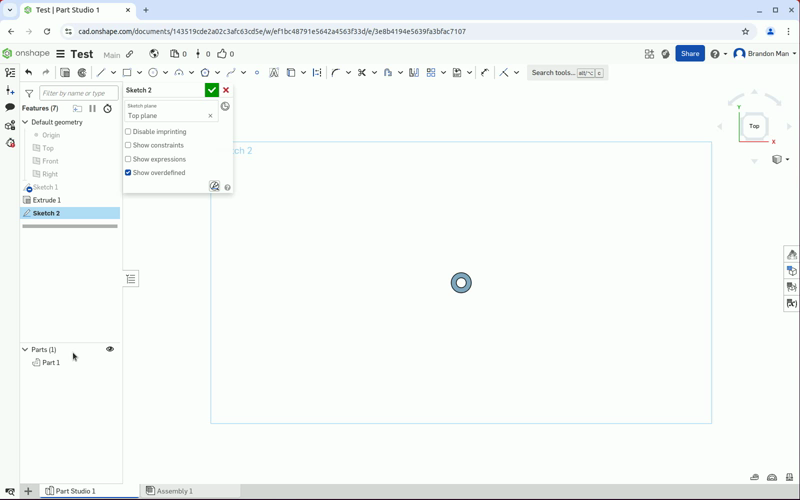
key(y)
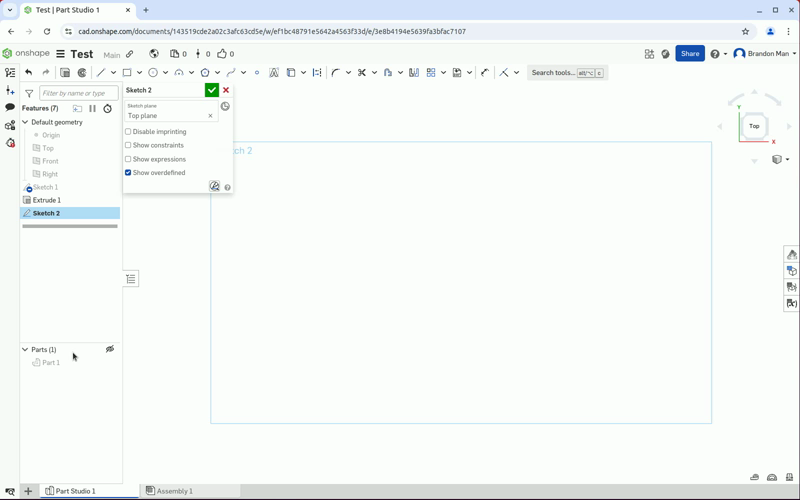
key(c)
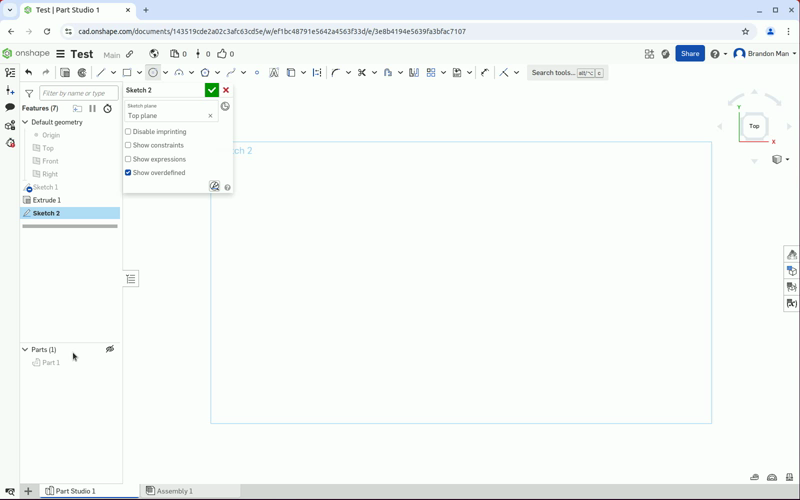
key_down(shift)
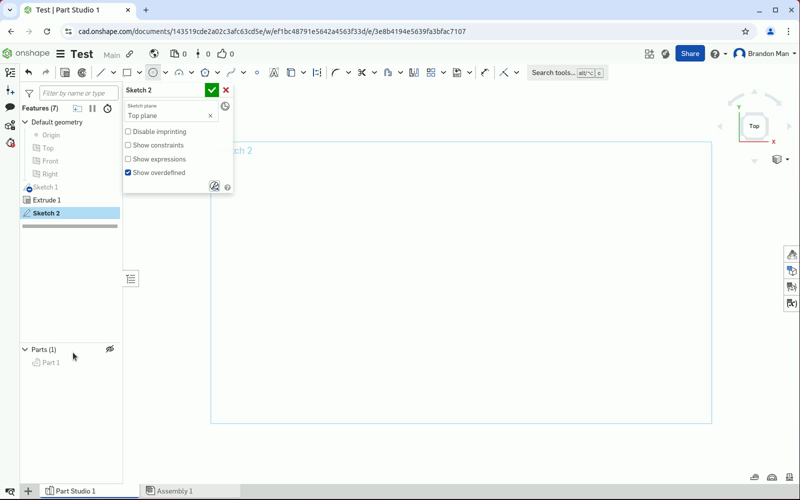
mouse_move(437, 282)
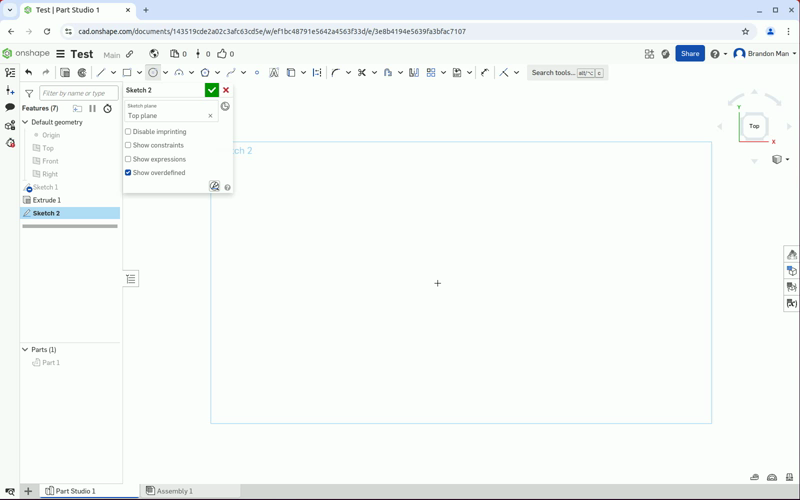
click(437, 282)
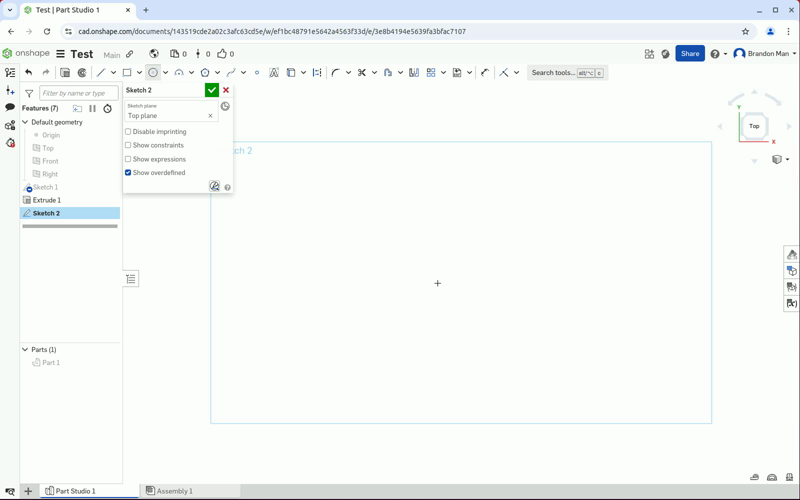
key_up(shift)
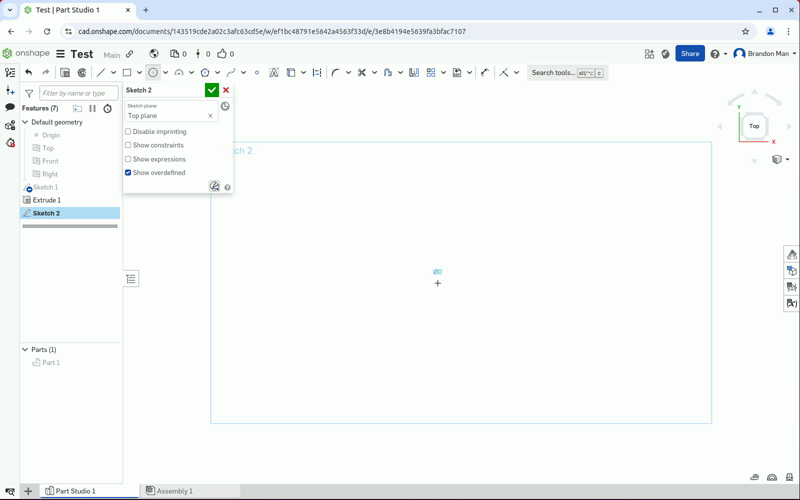
mouse_move(443, 282)
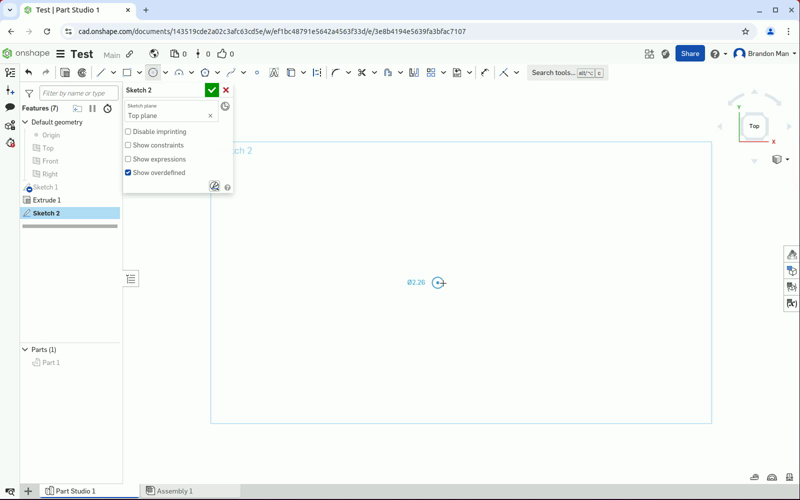
click(443, 282)
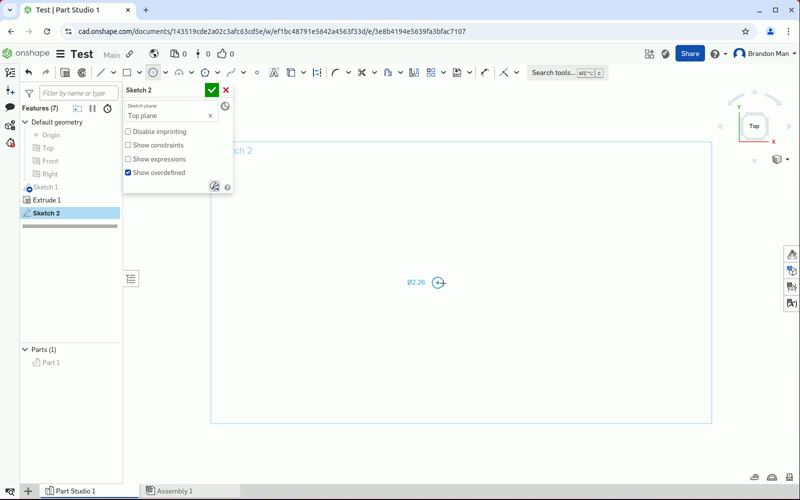
key(esc)
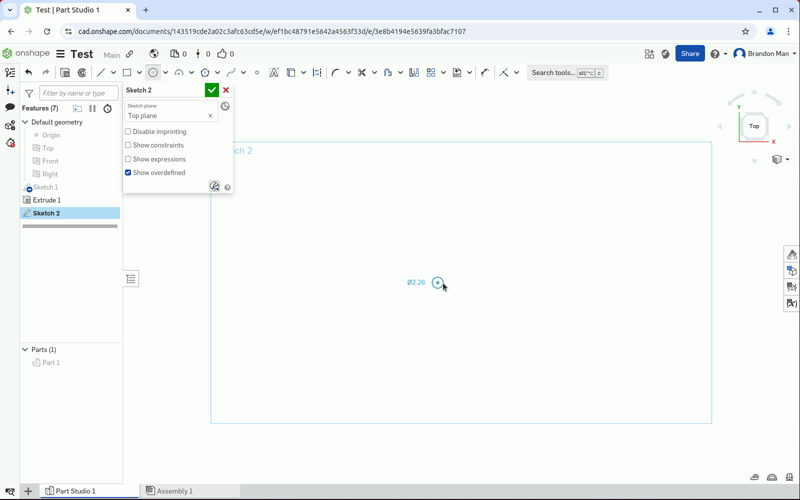
mouse_move(437, 283)
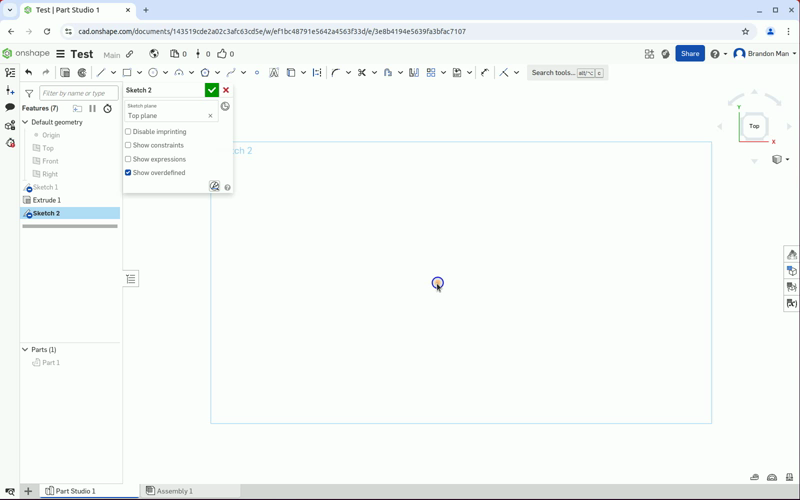
scroll(6)
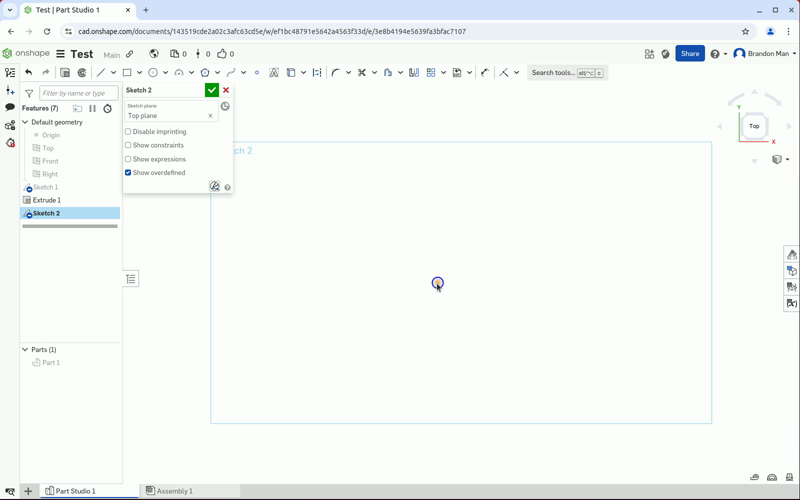
scroll(6)
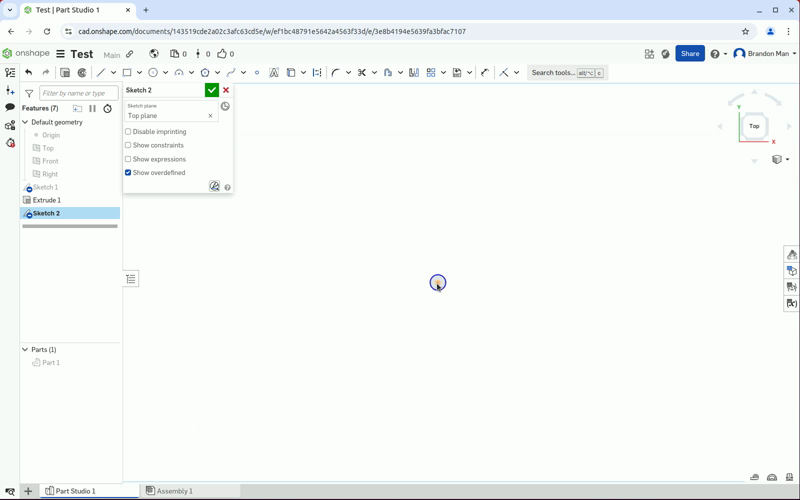
scroll(6)
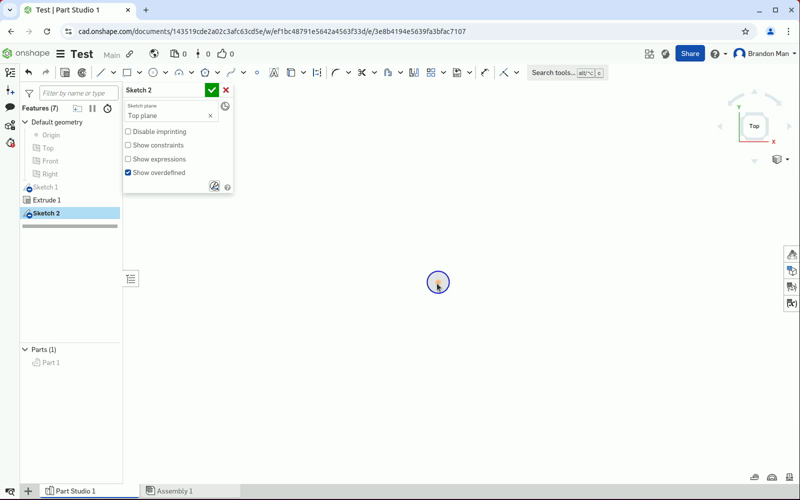
scroll(6)
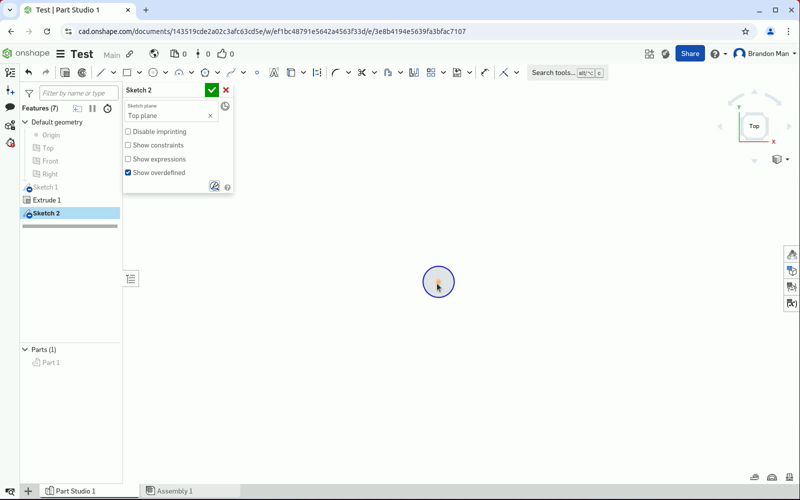
scroll(6)
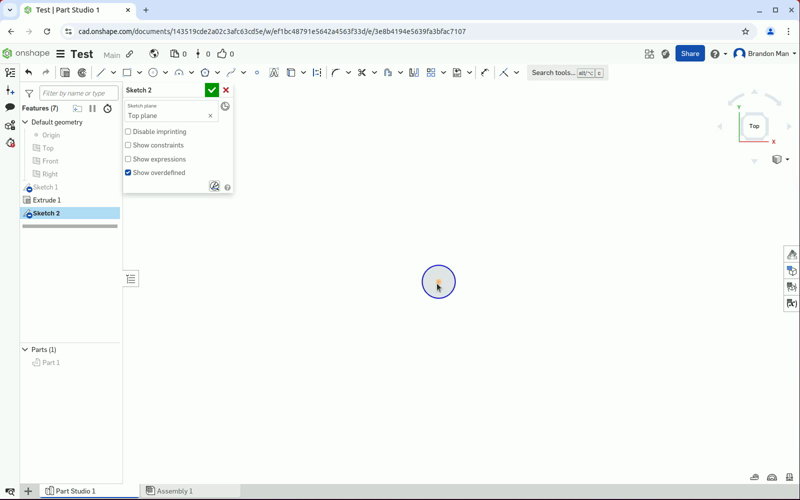
scroll(6)
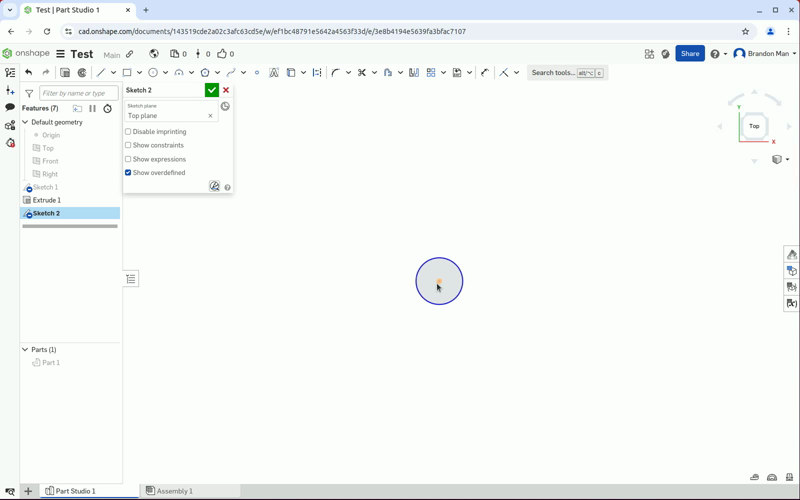
scroll(6)
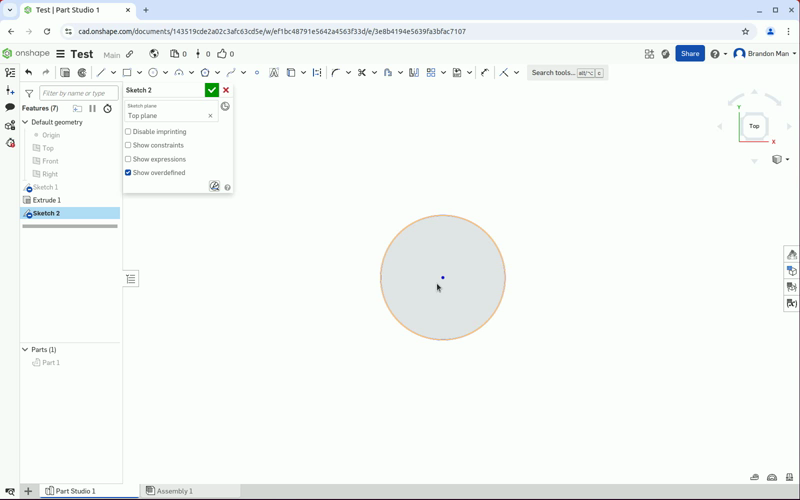
click(437, 283)
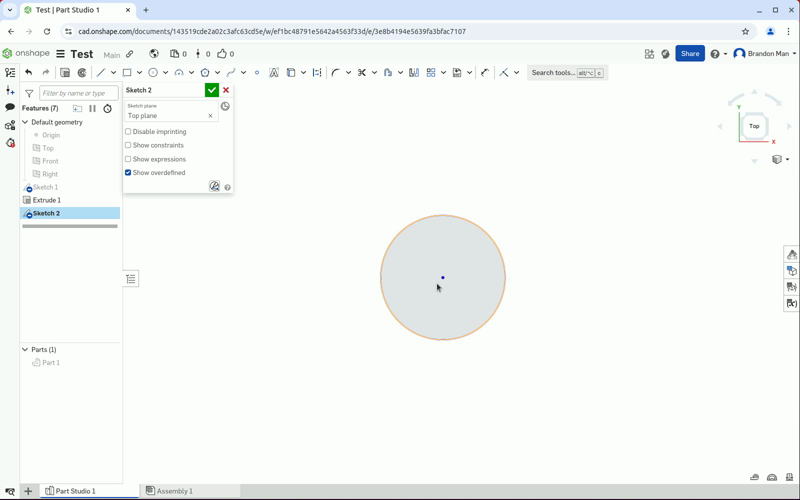
scroll(-6)
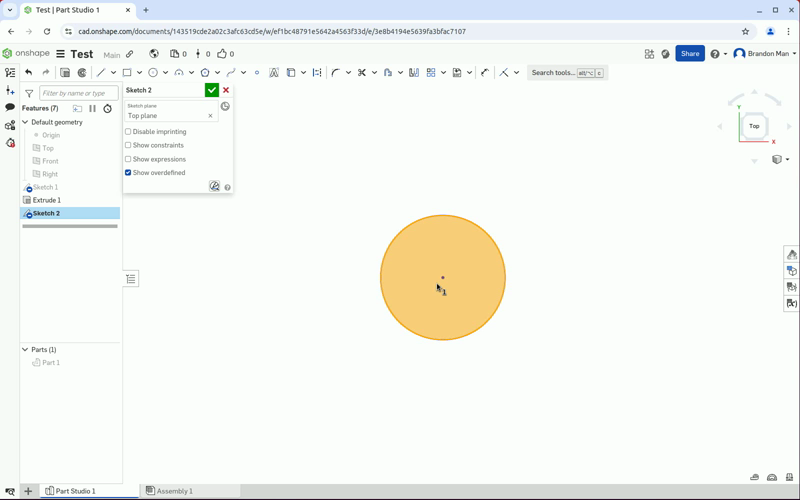
scroll(-6)
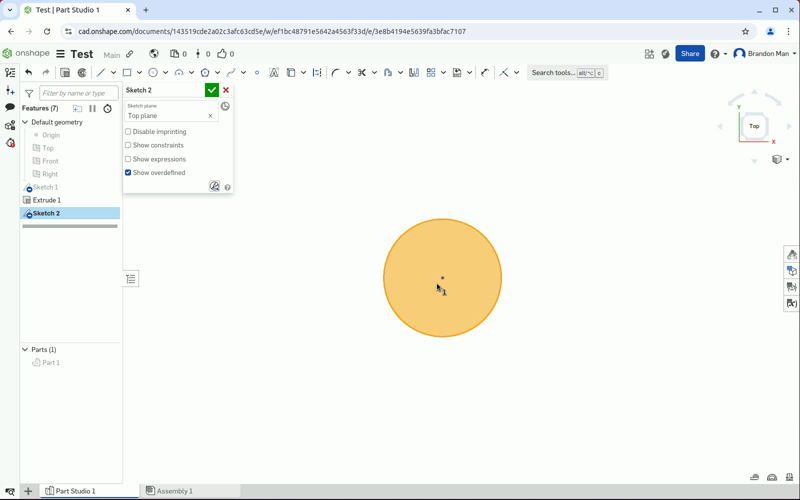
scroll(-6)
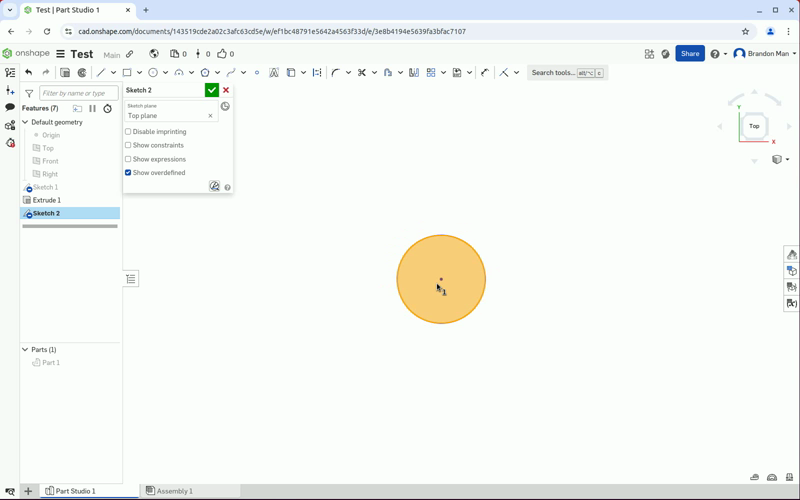
scroll(-6)
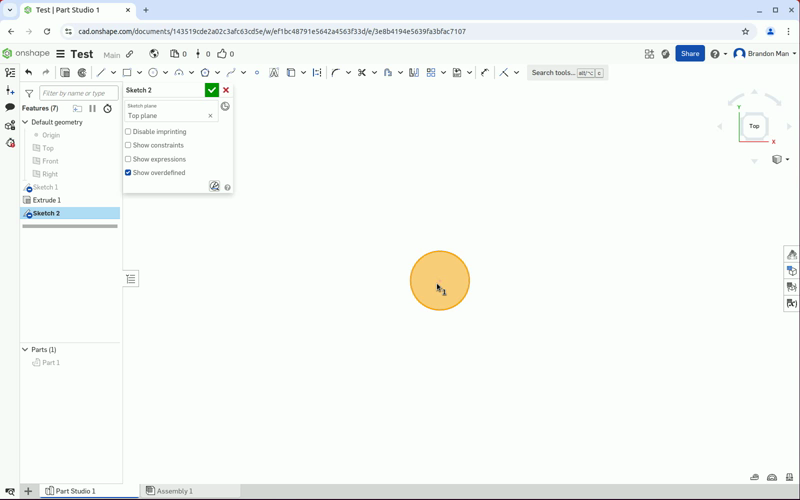
scroll(-6)
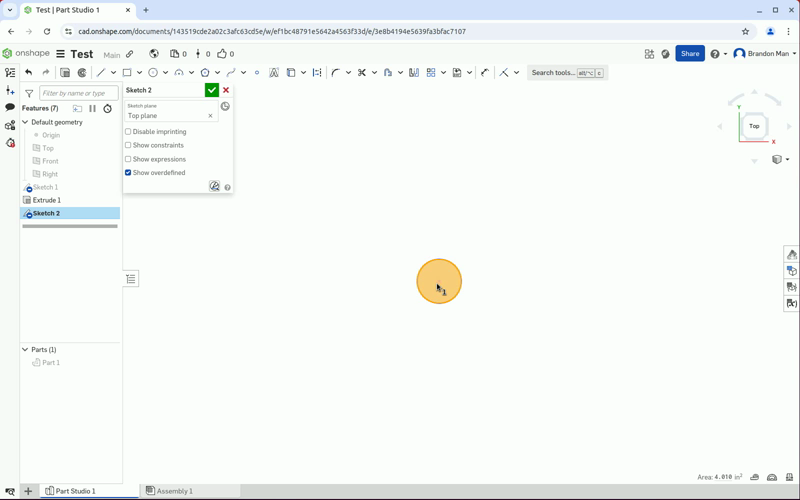
scroll(-6)
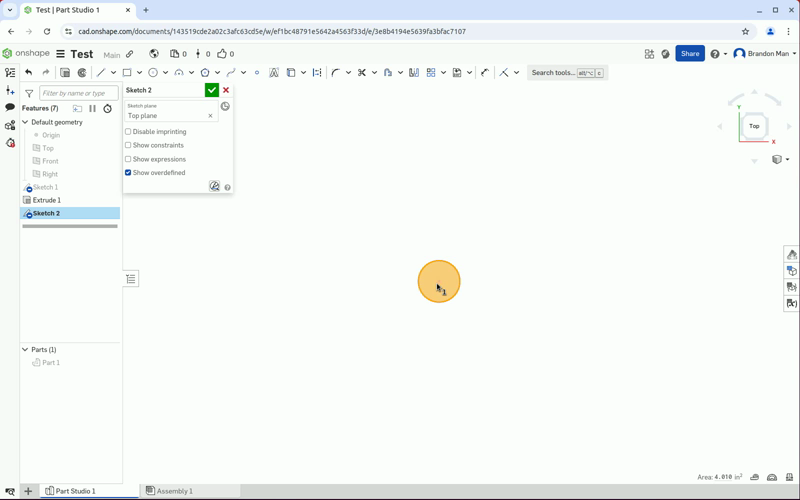
scroll(-6)
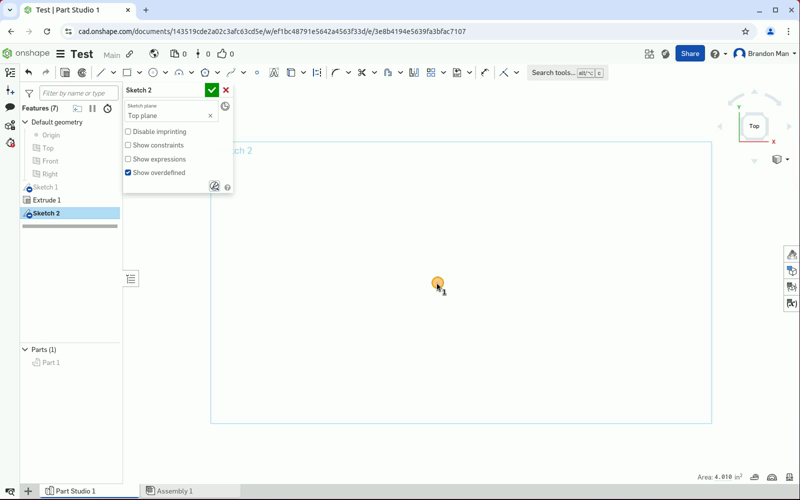
mouse_move(73, 352)
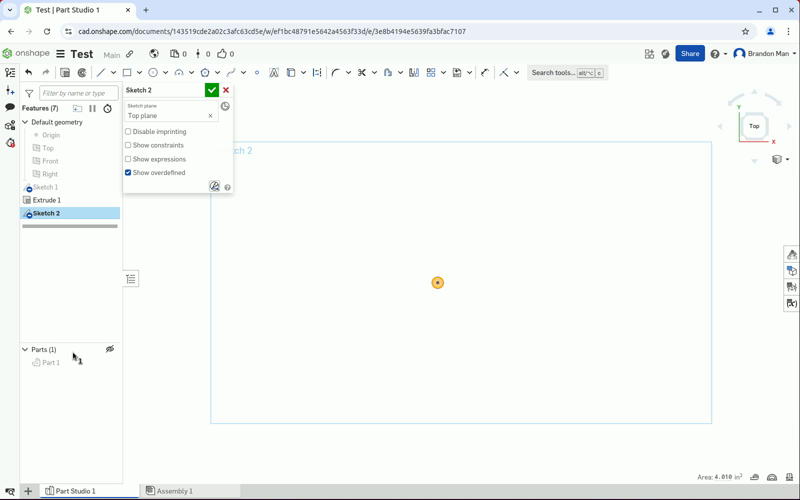
key(shift+y)
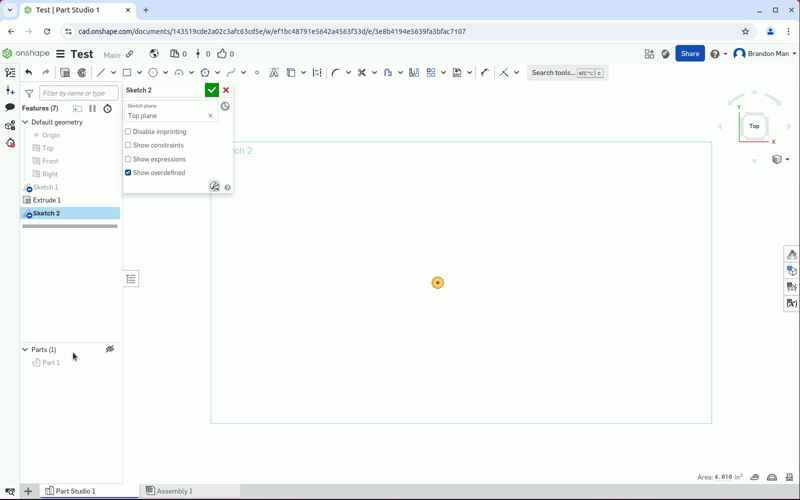
key(shift+e)
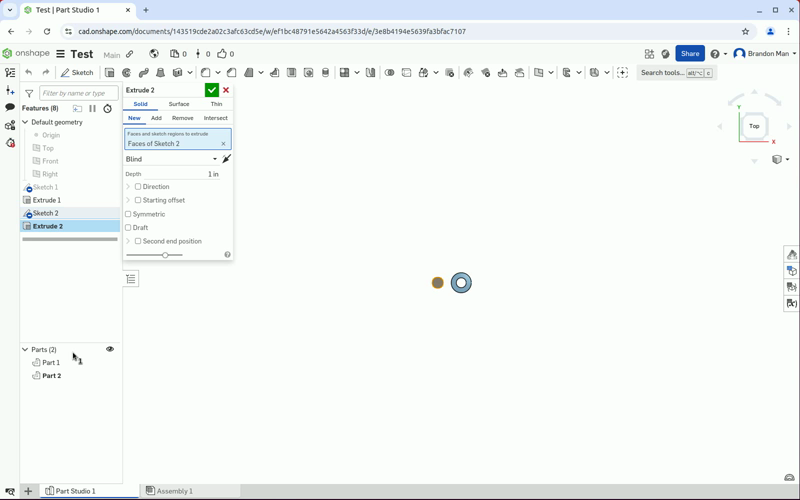
mouse_move(143, 106)
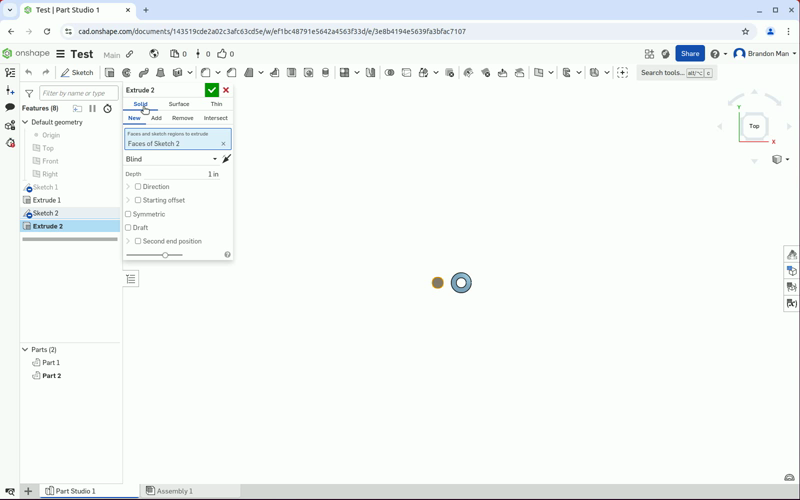
click(143, 106)
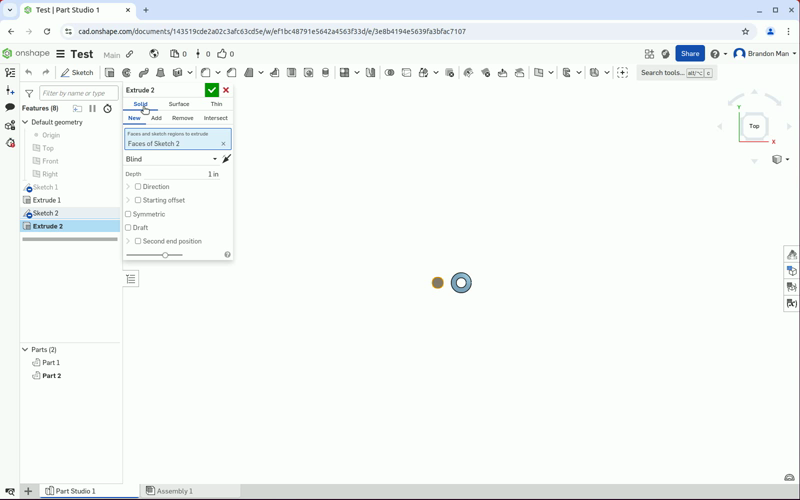
mouse_move(137, 120)
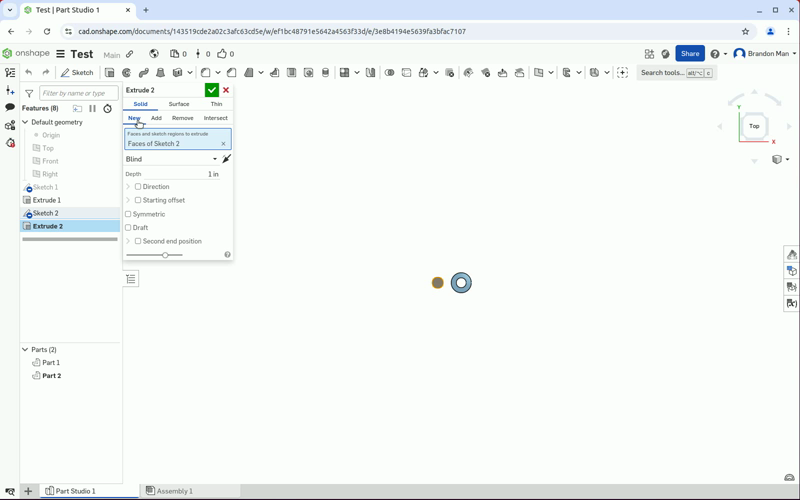
click(137, 120)
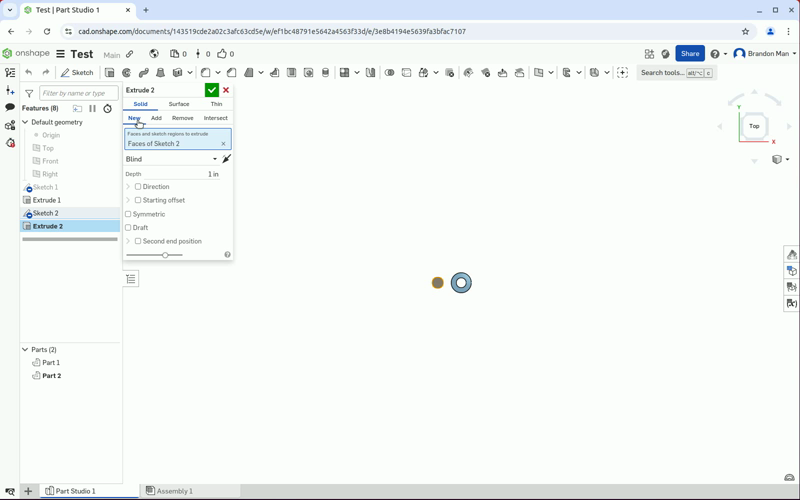
key(tab, 4)
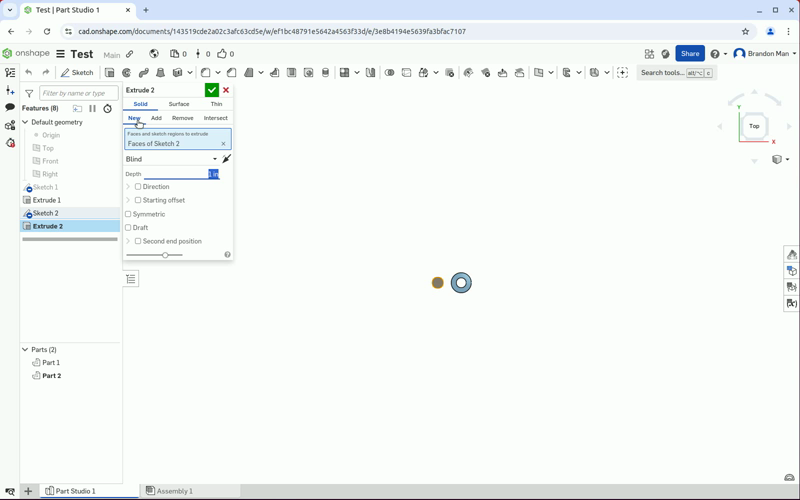
text(1.444)
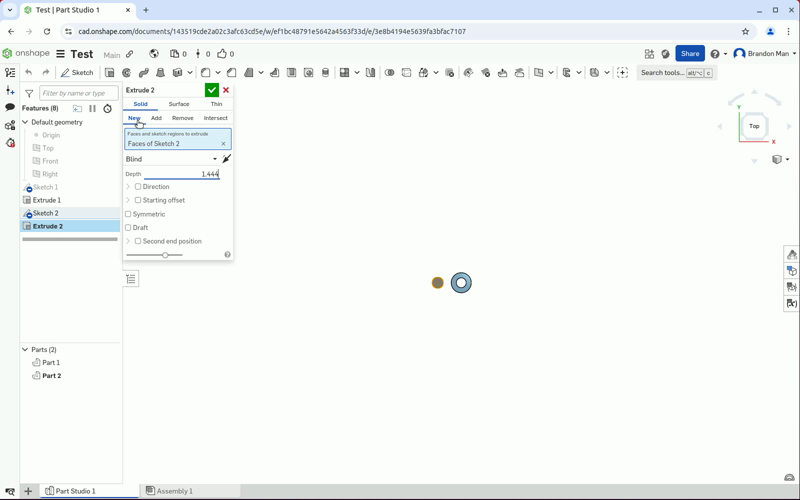
key(enter)
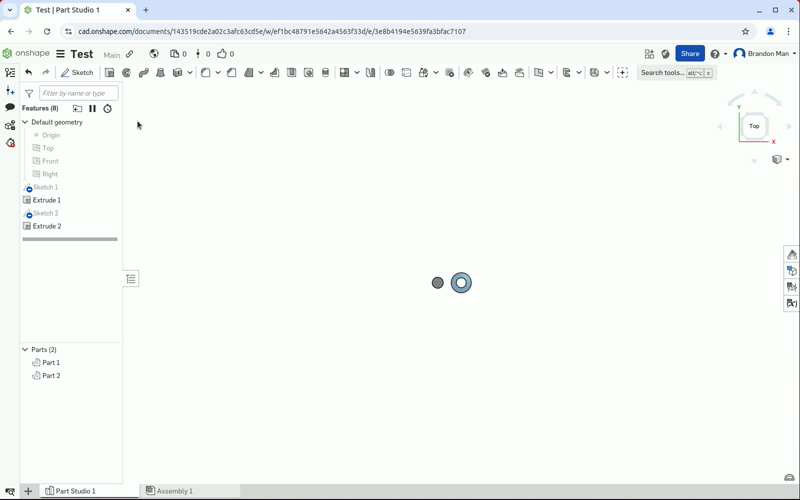
key(shift+h)
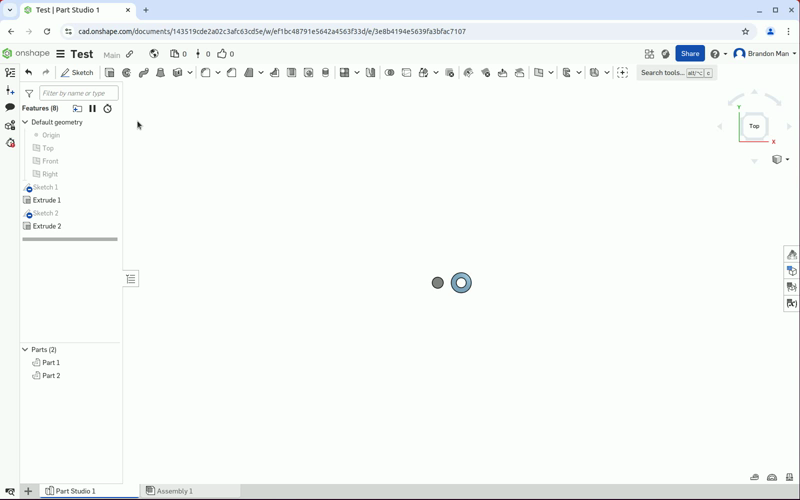
key(shift+h)
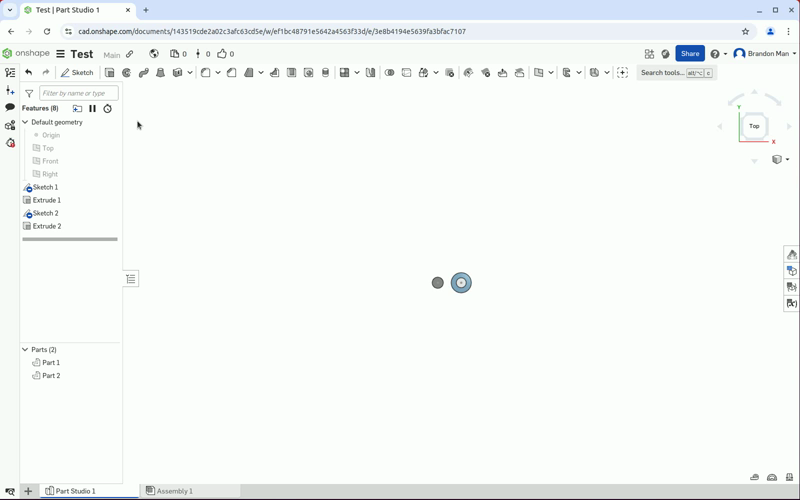
mouse_move(73, 189)
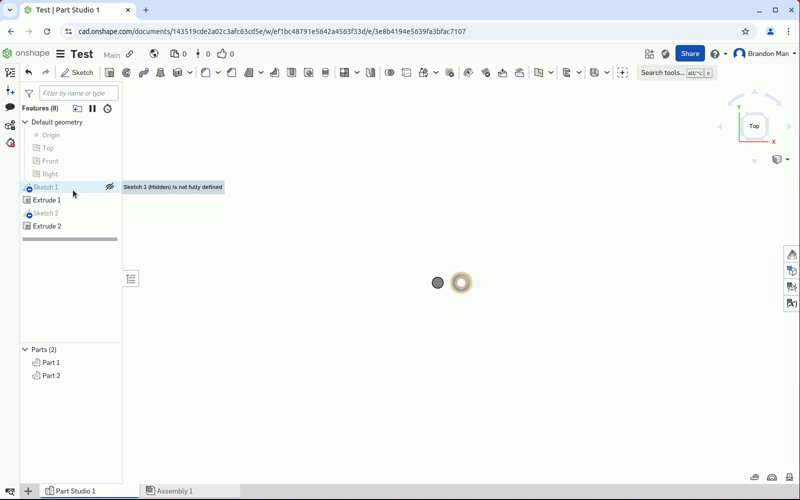
click(73, 189)
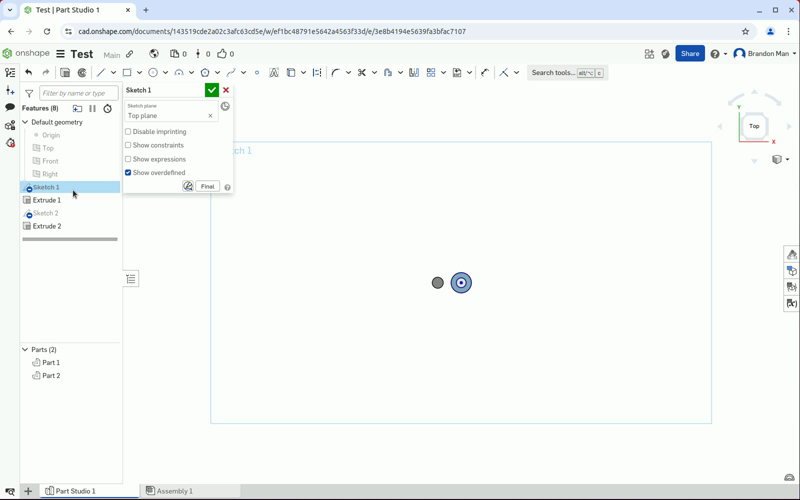
mouse_move(229, 92)
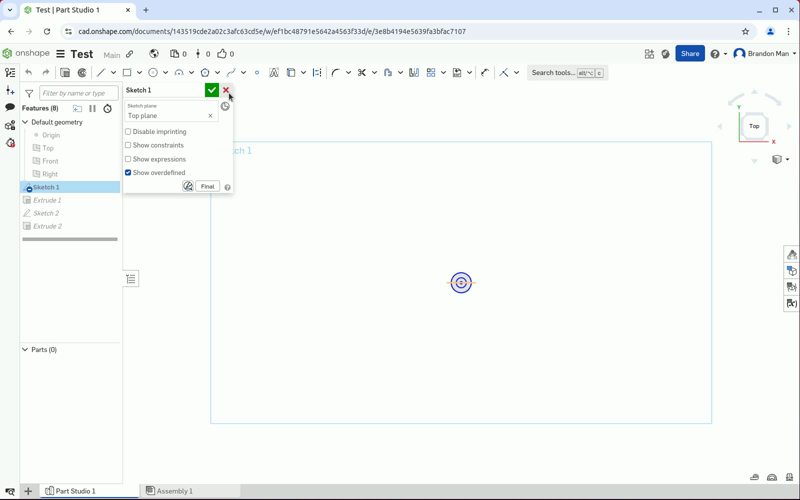
click(229, 92)
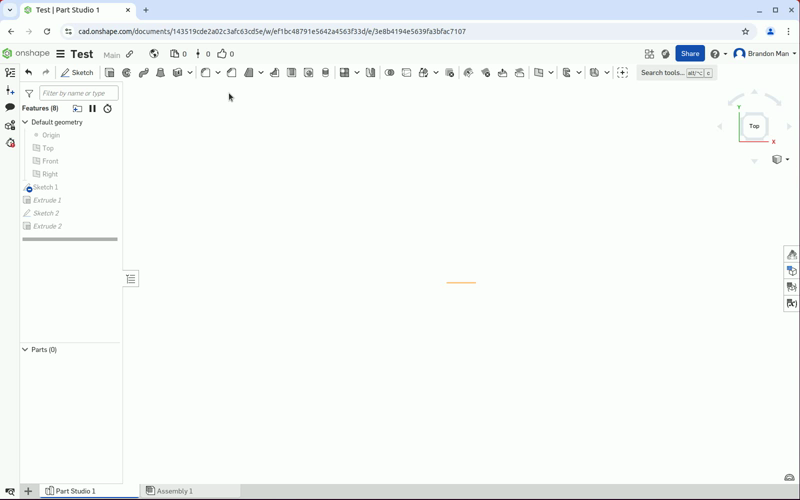
mouse_move(73, 352)
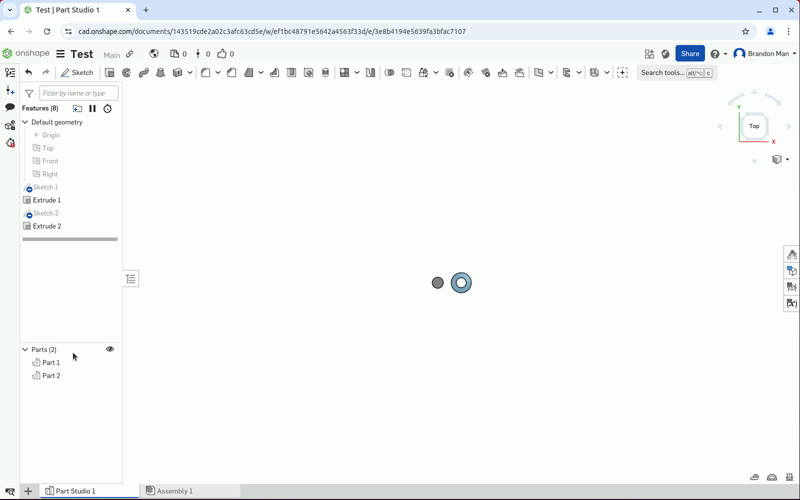
key(y)
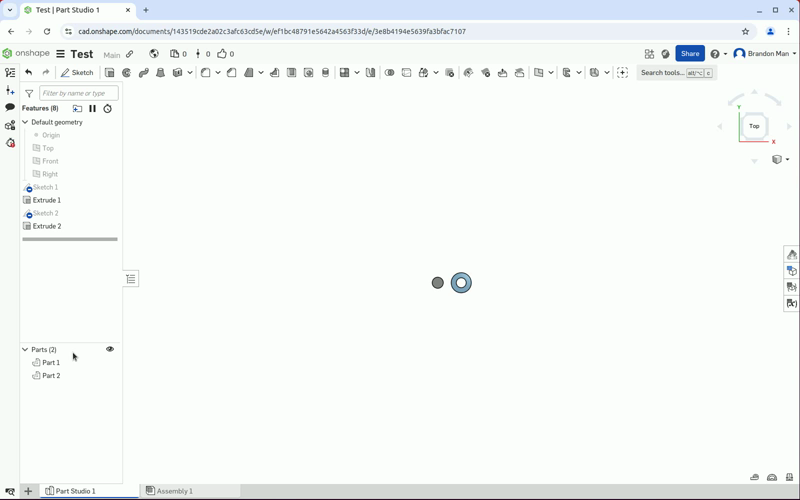
key(shift+p)
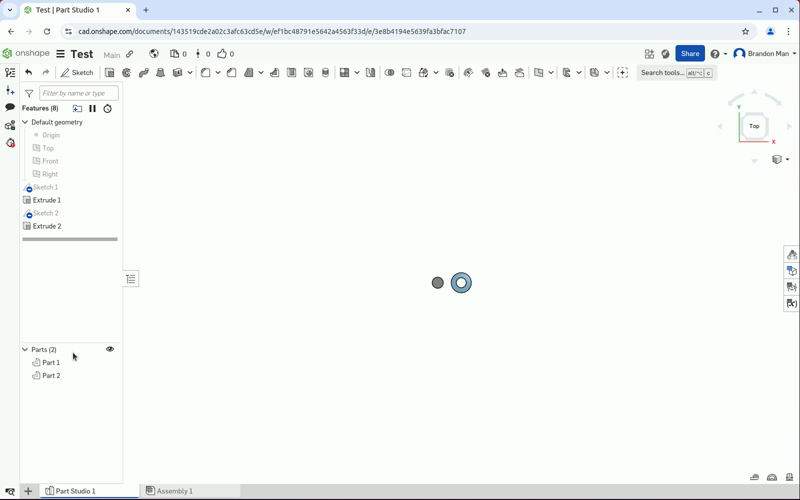
key(space)
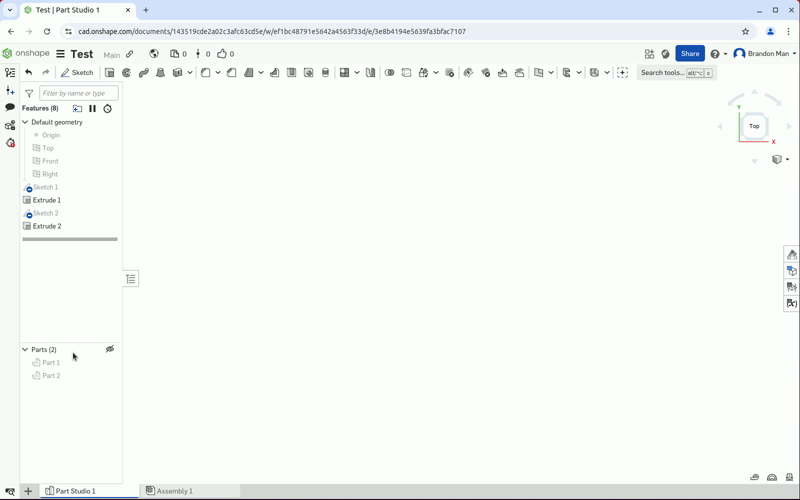
key_down(shift)
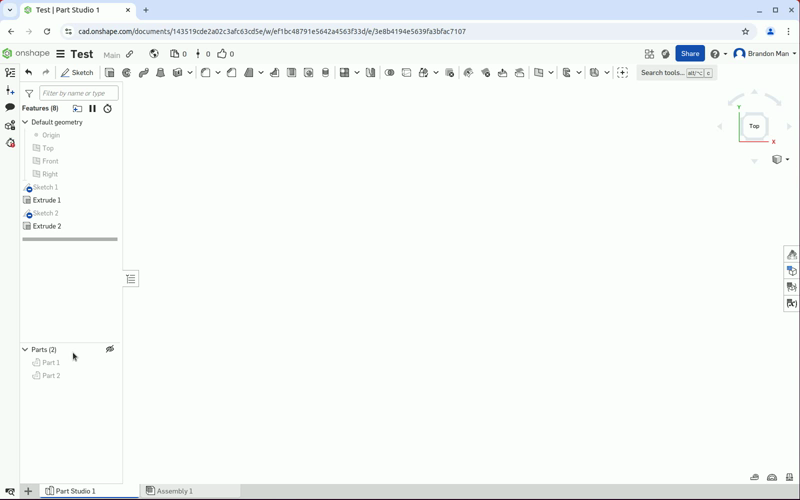
key(up)
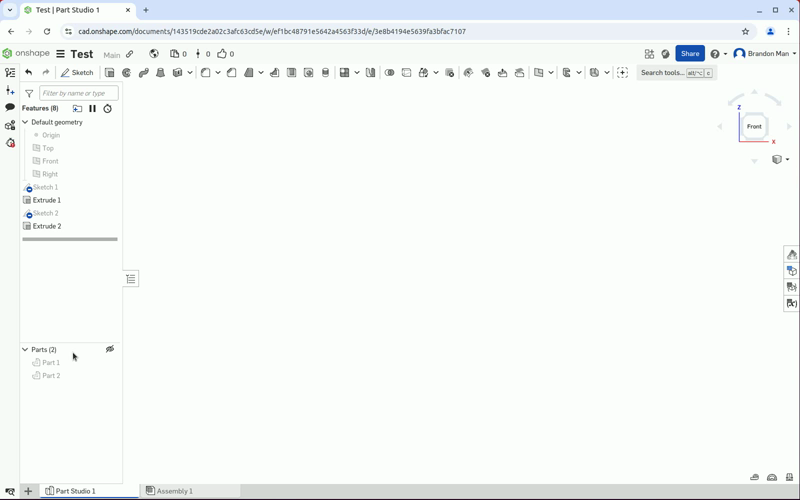
key_up(shift)
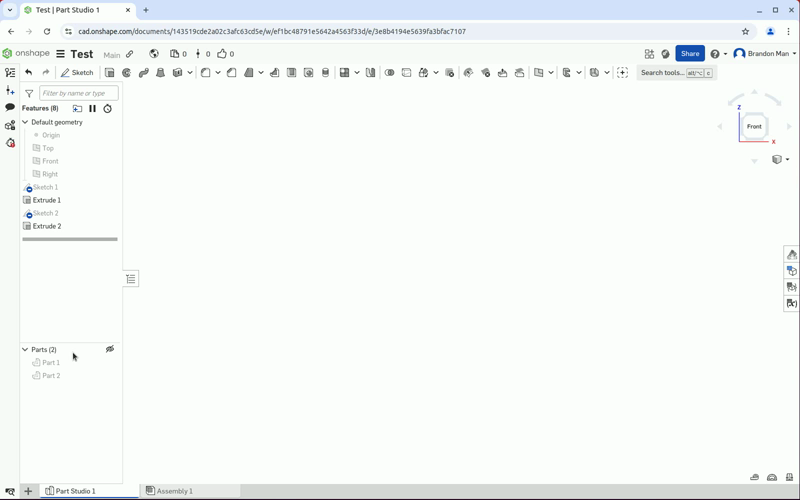
key(space)
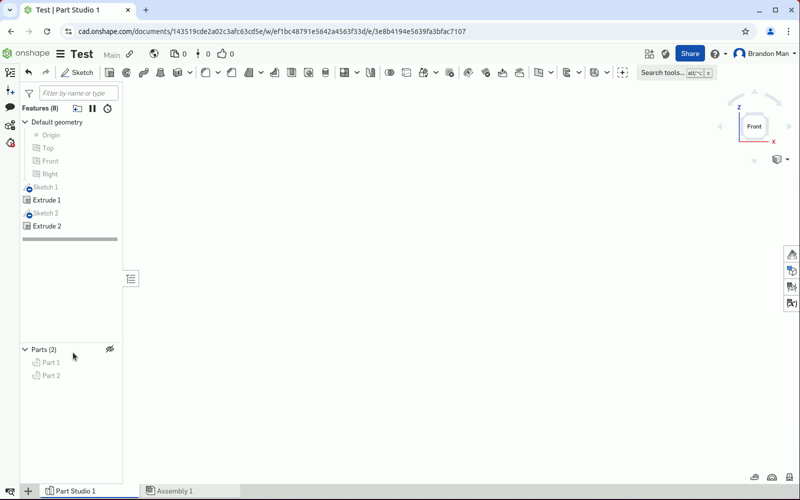
key_down(shift)
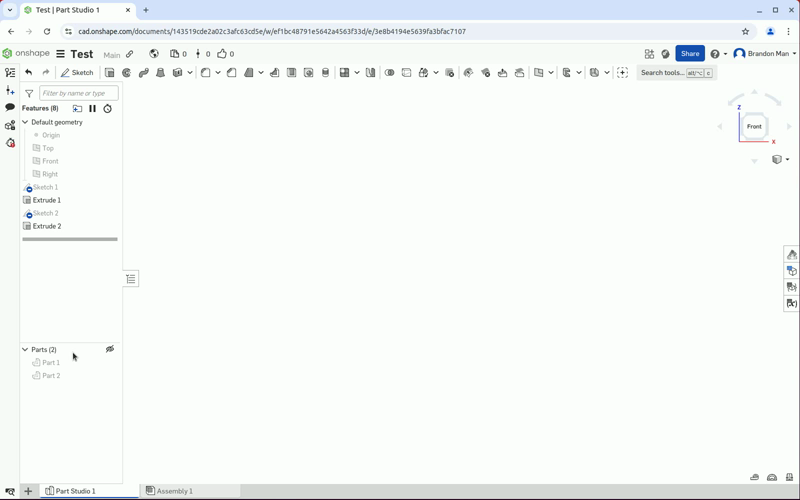
key(left)
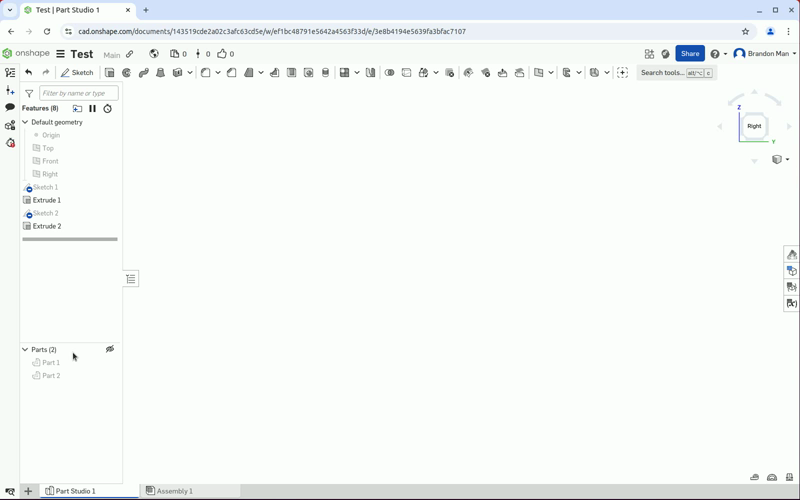
key_up(shift)
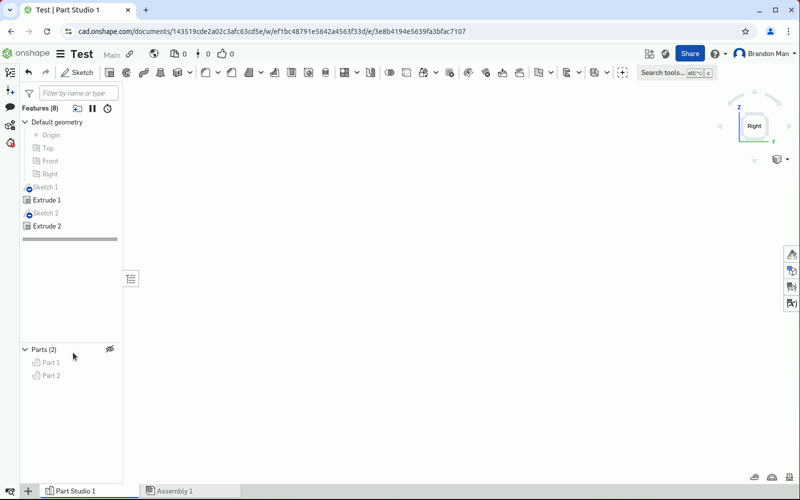
mouse_move(73, 352)
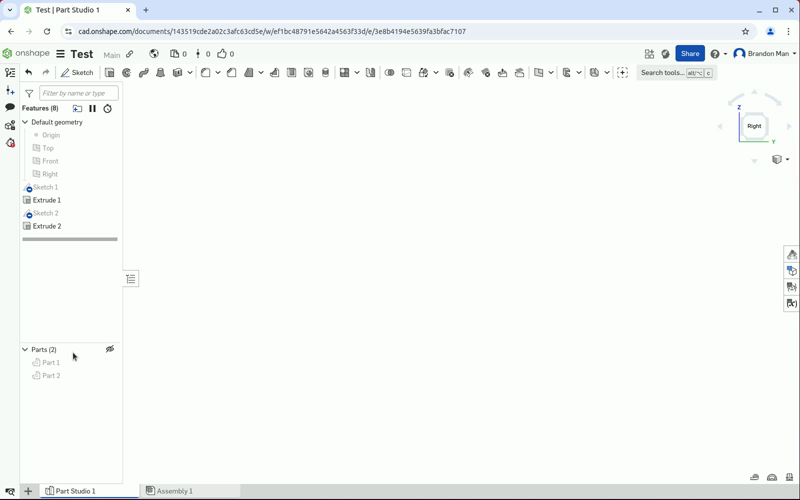
key(shift+y)
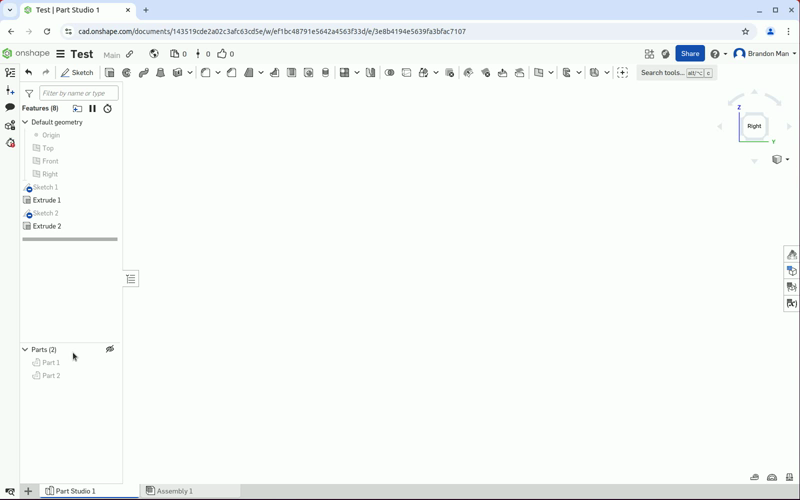
key(shift+s)
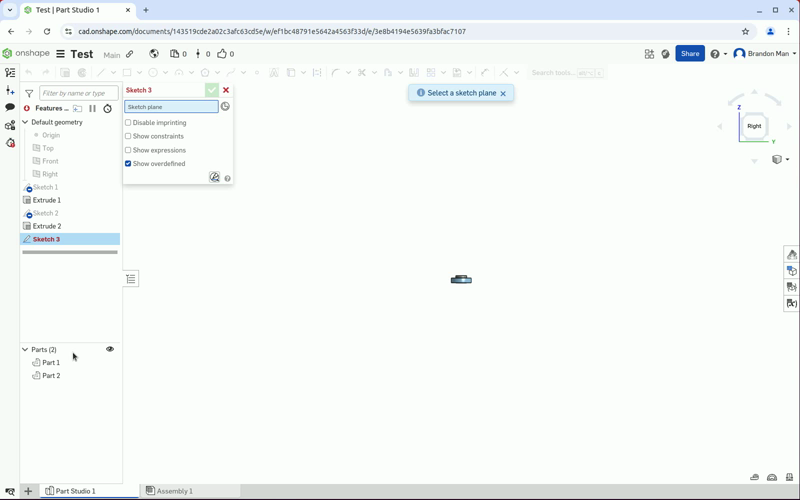
mouse_move(73, 176)
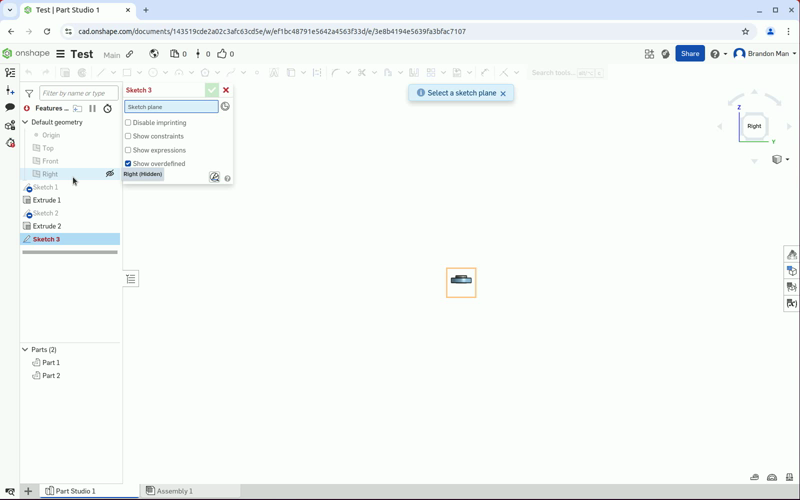
click(73, 176)
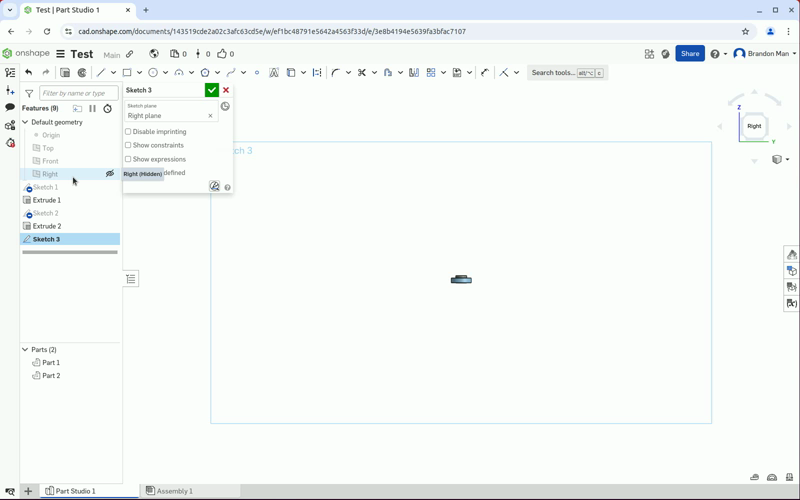
mouse_move(73, 352)
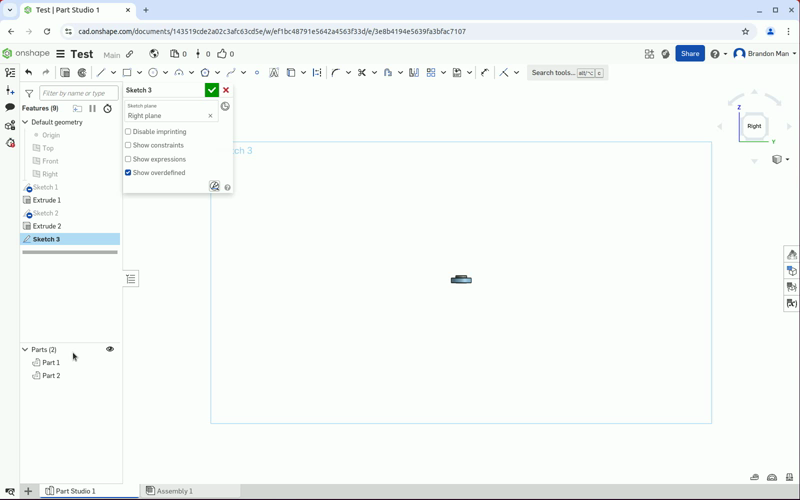
key(y)
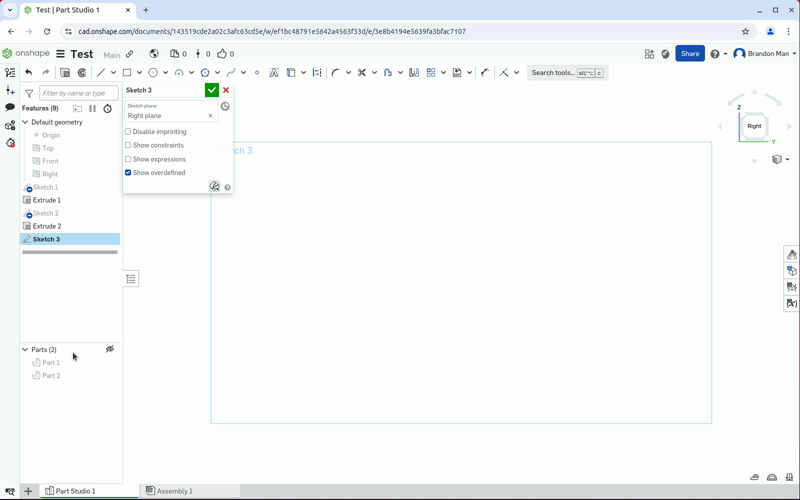
key(l)
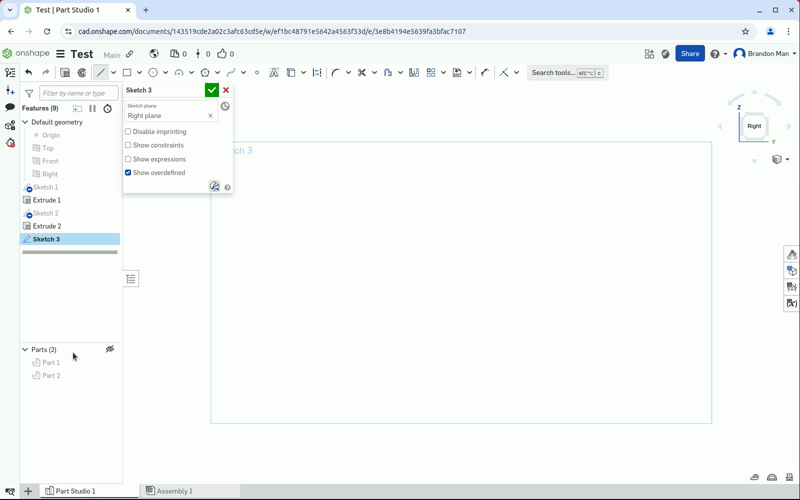
key_down(shift)
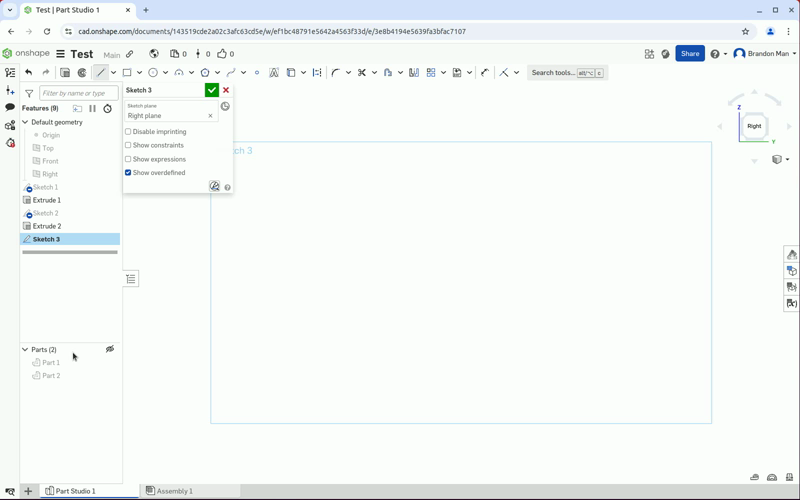
mouse_move(348, 251)
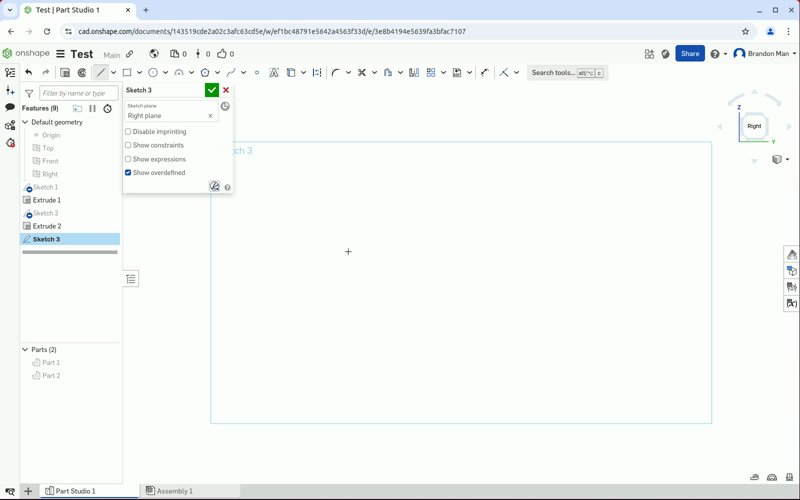
click(348, 251)
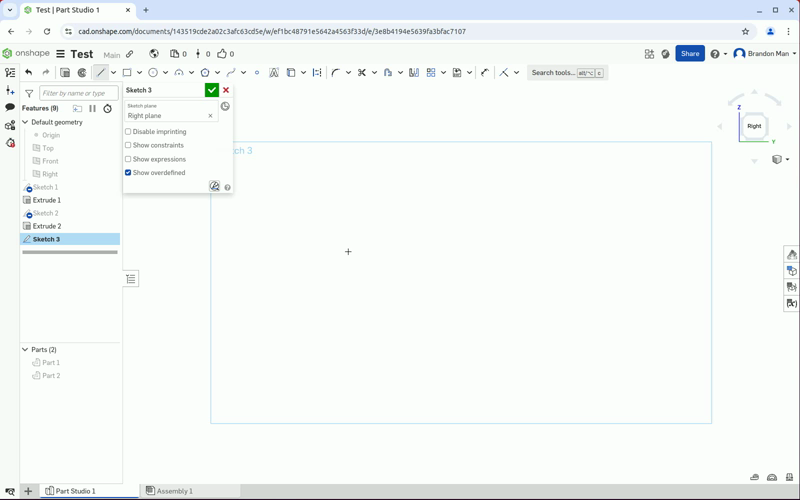
key_up(shift)
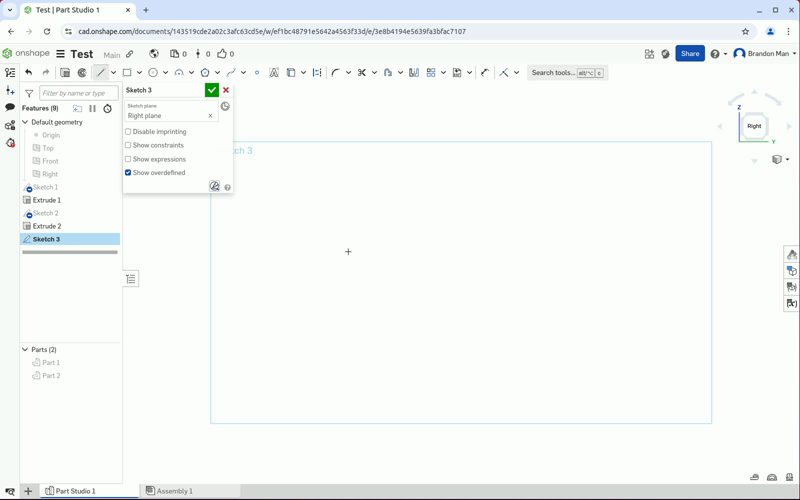
key_down(shift)
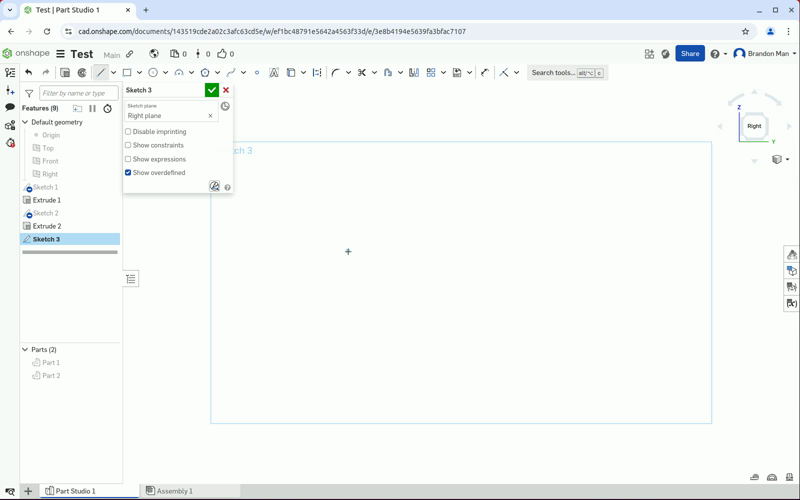
mouse_move(572, 251)
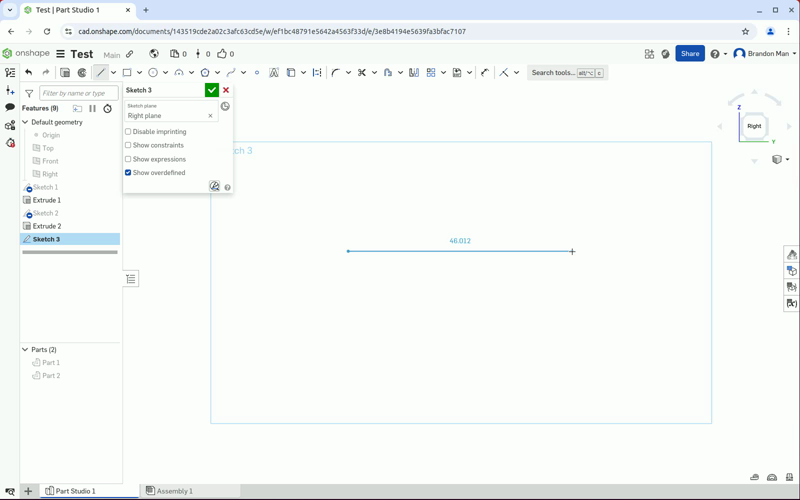
click(572, 251)
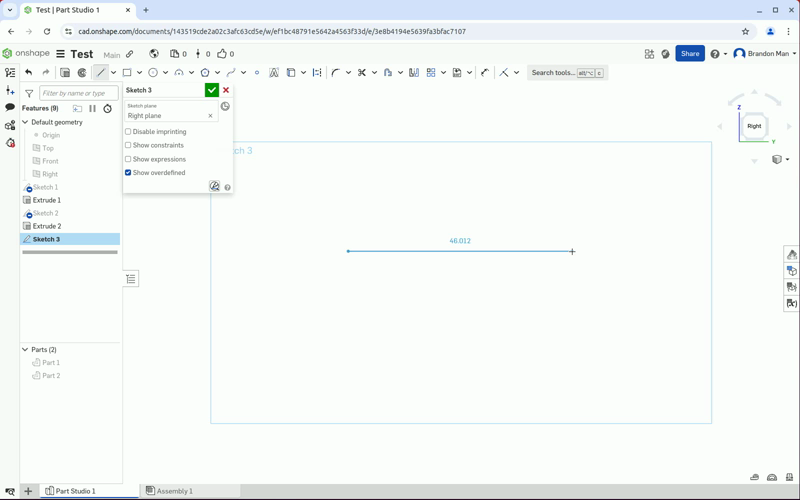
key_up(shift)
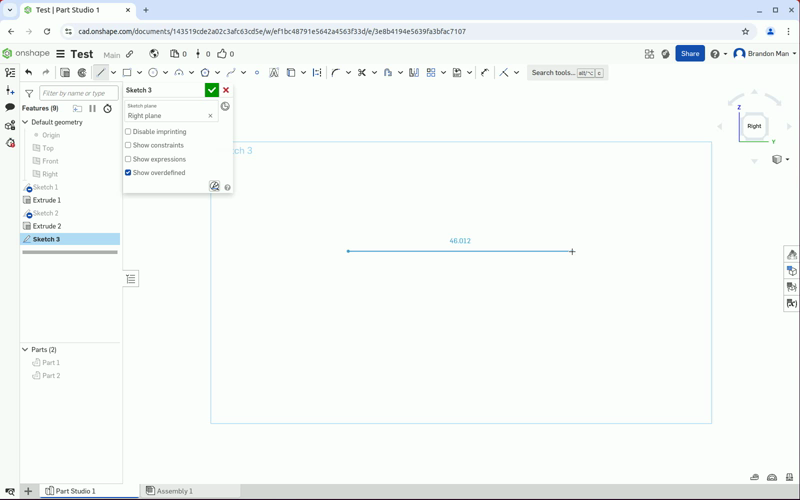
key_down(shift)
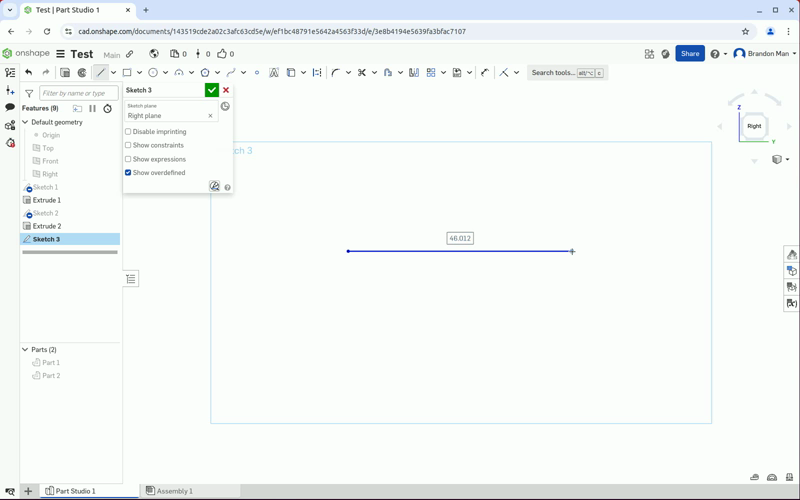
mouse_move(589, 251)
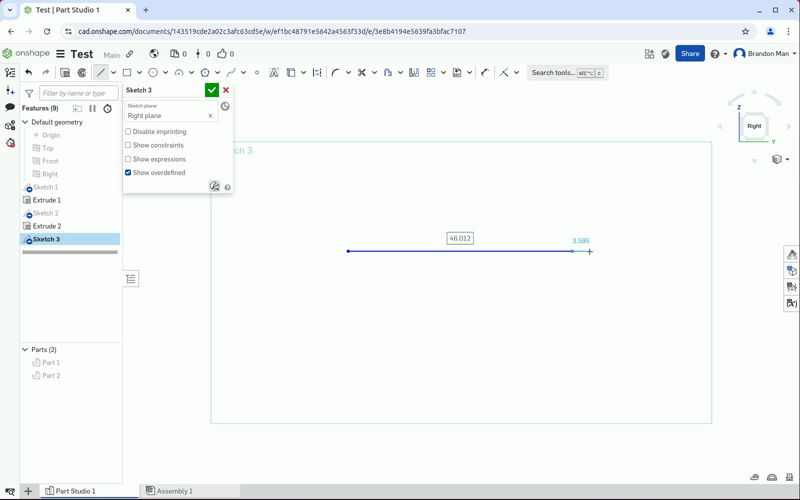
mouse_move(572, 227)
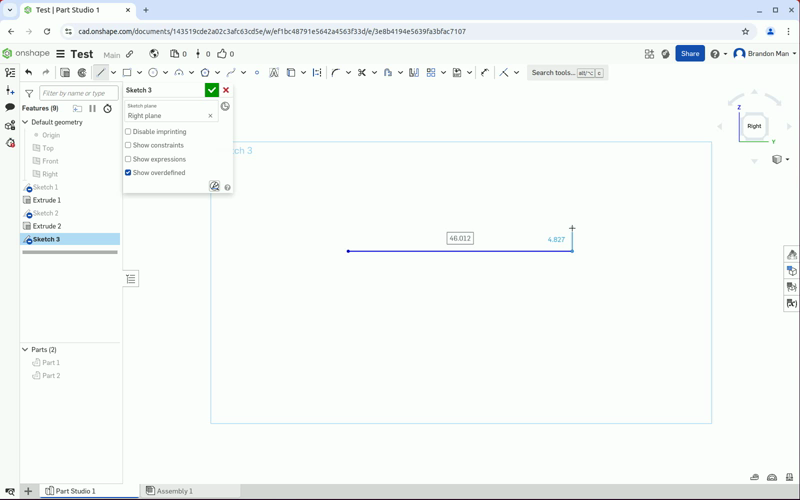
click(572, 227)
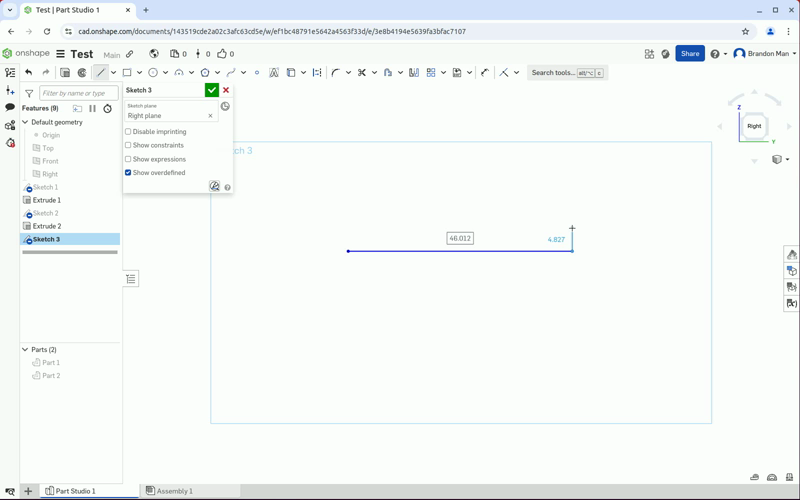
key_up(shift)
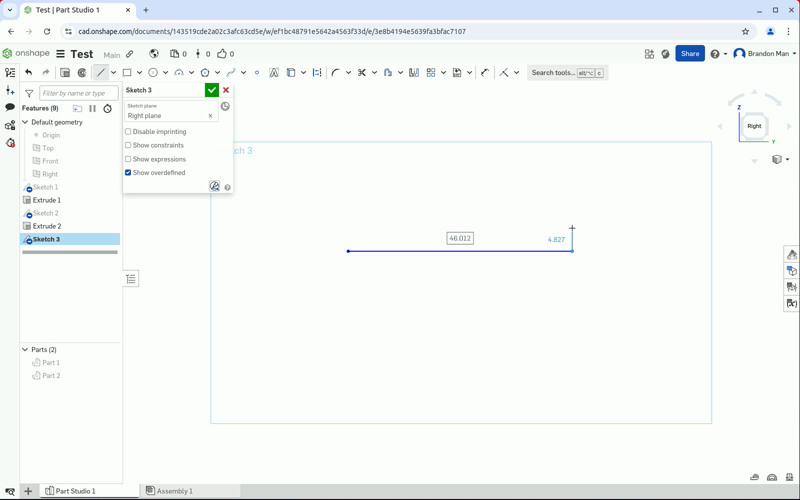
key_down(shift)
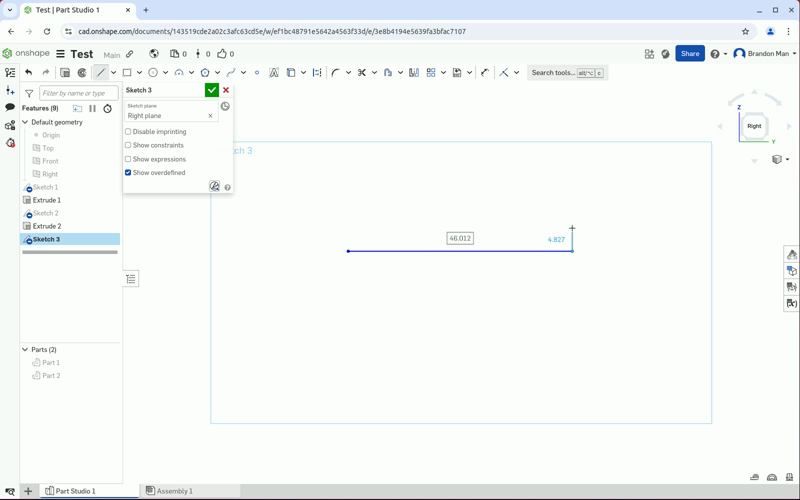
mouse_move(348, 227)
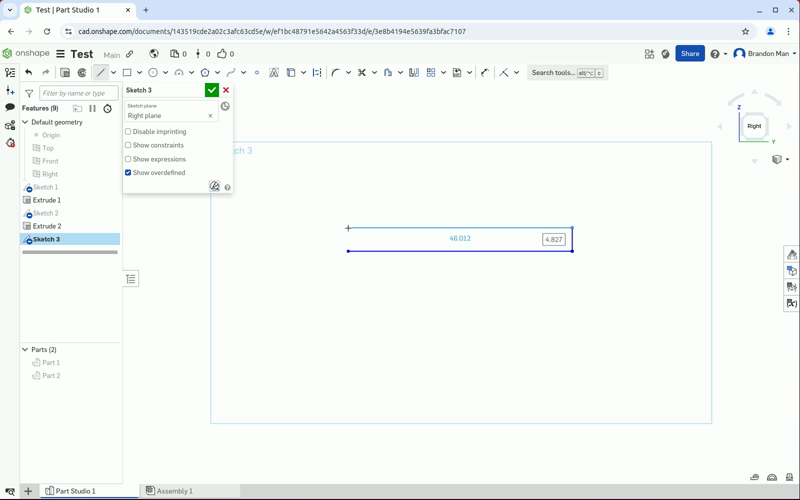
click(348, 227)
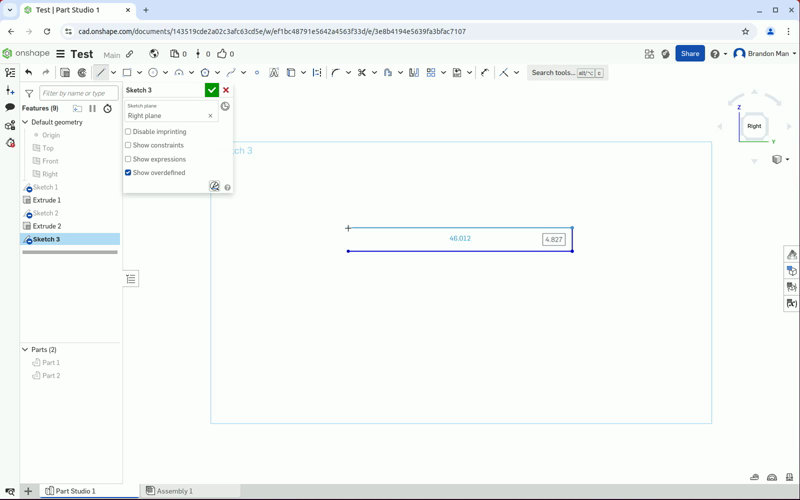
key_up(shift)
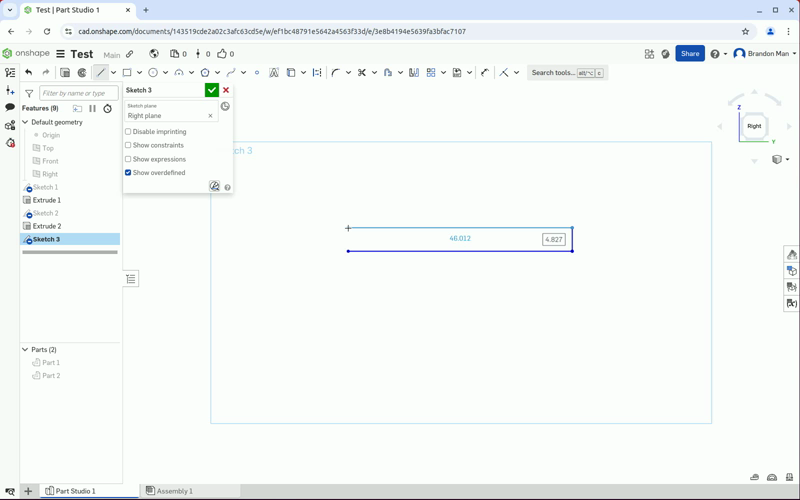
mouse_move(378, 227)
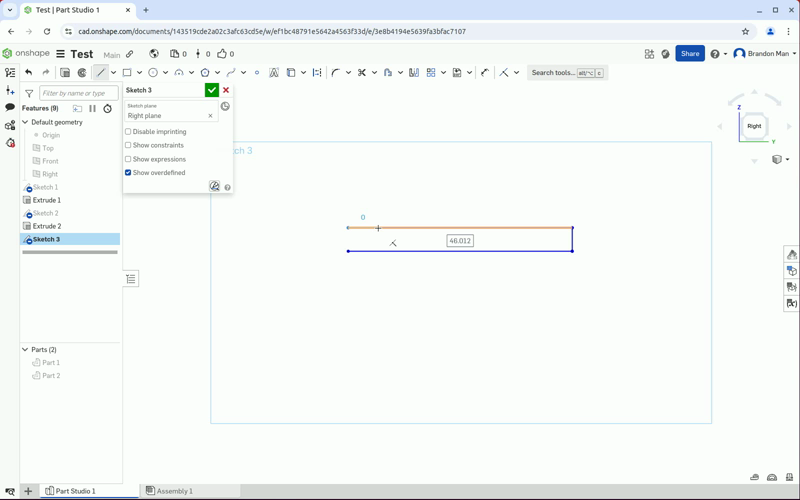
key_down(shift)
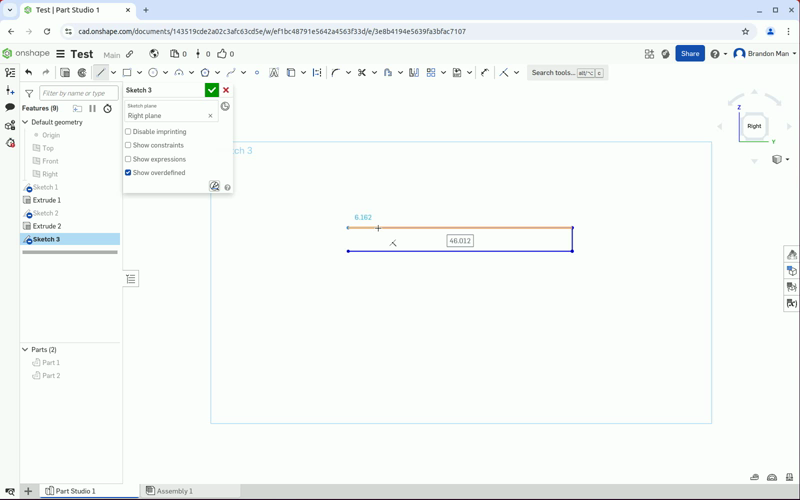
mouse_move(348, 251)
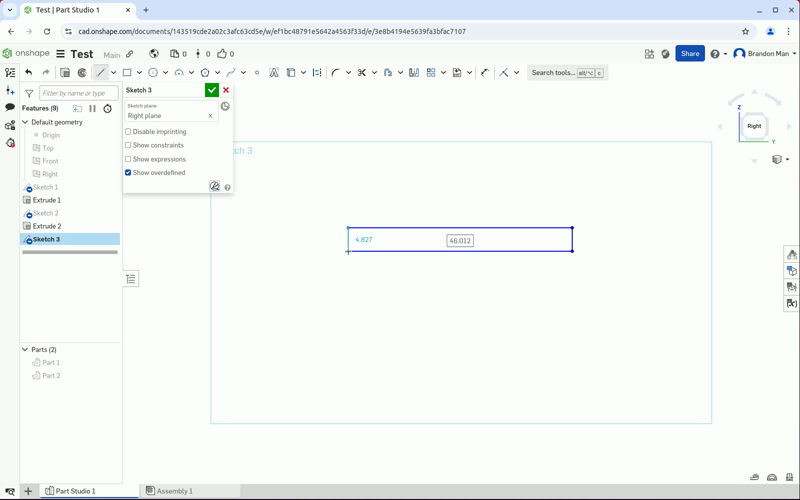
key_up(shift)
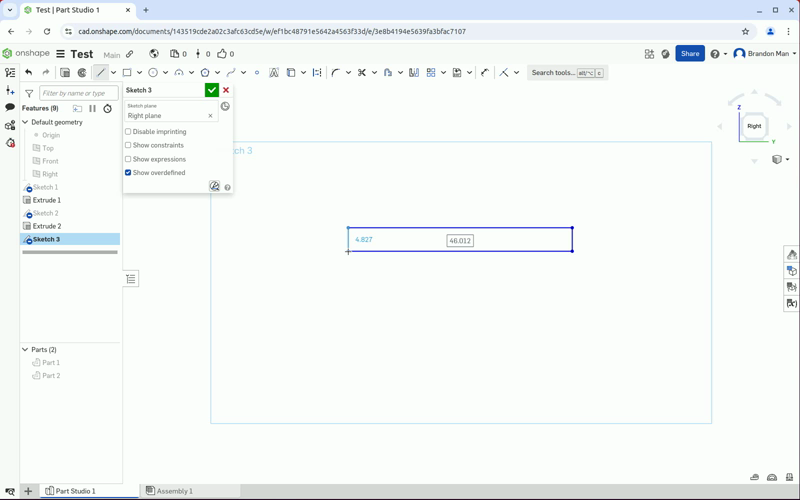
click(348, 251)
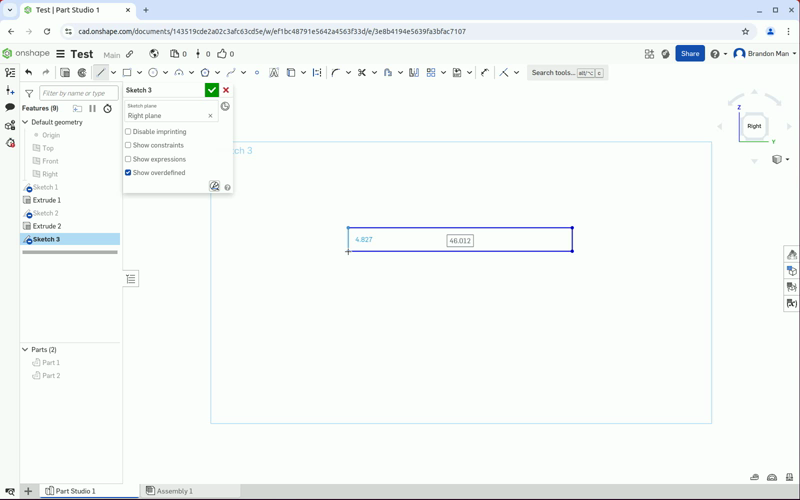
key(esc)
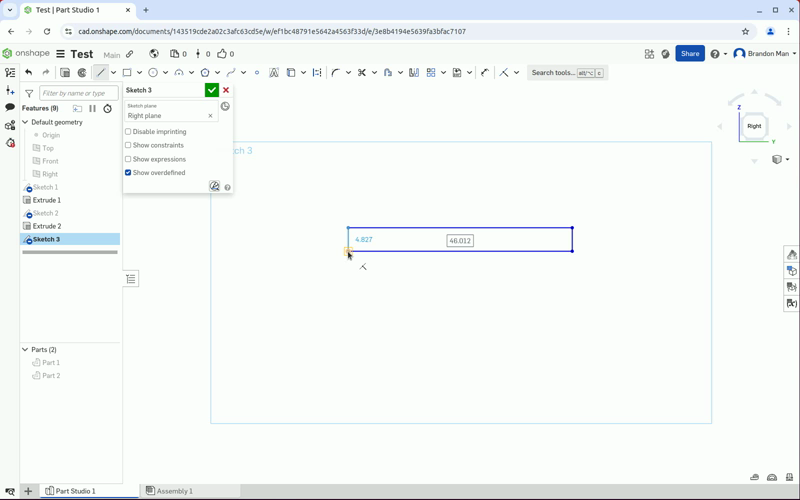
mouse_move(358, 242)
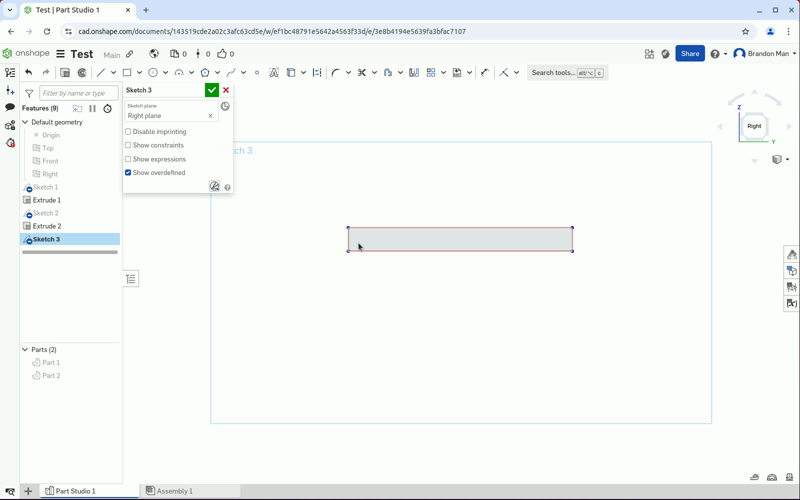
click(358, 242)
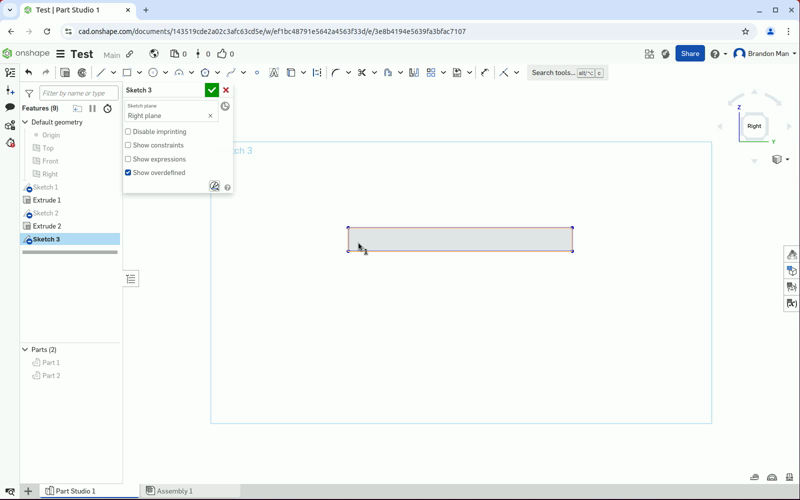
mouse_move(73, 352)
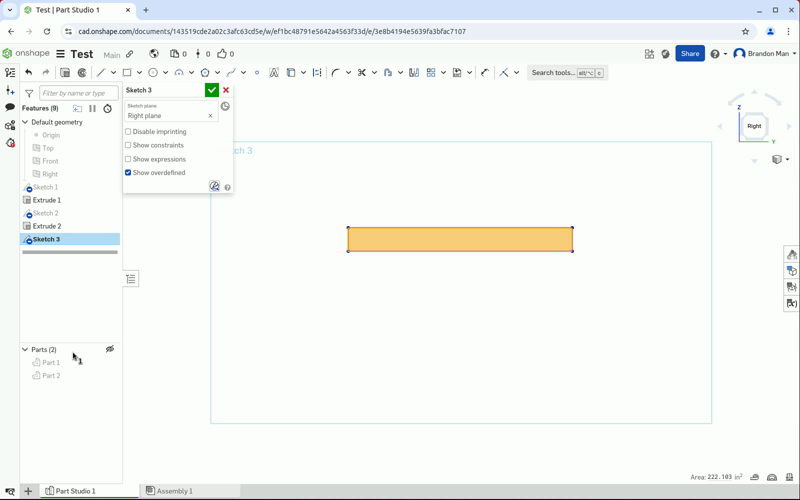
key(shift+y)
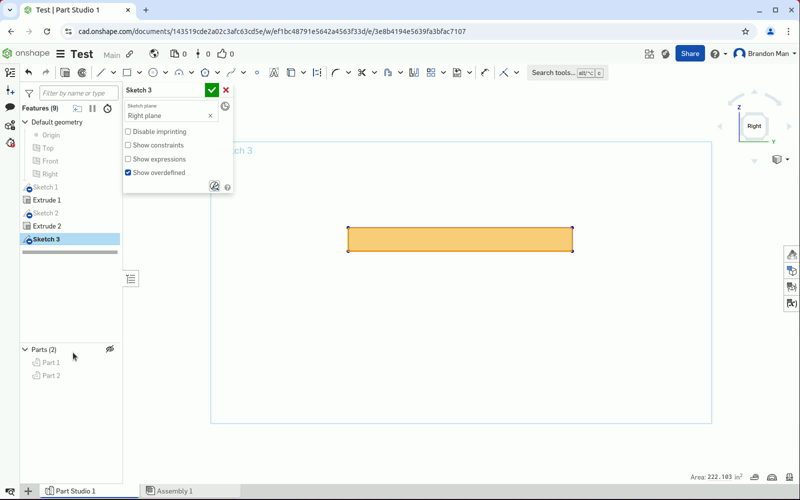
key(shift+e)
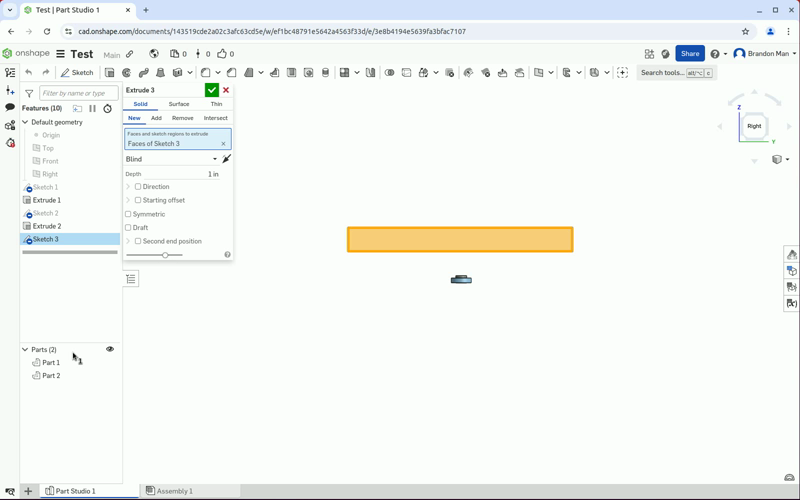
mouse_move(143, 106)
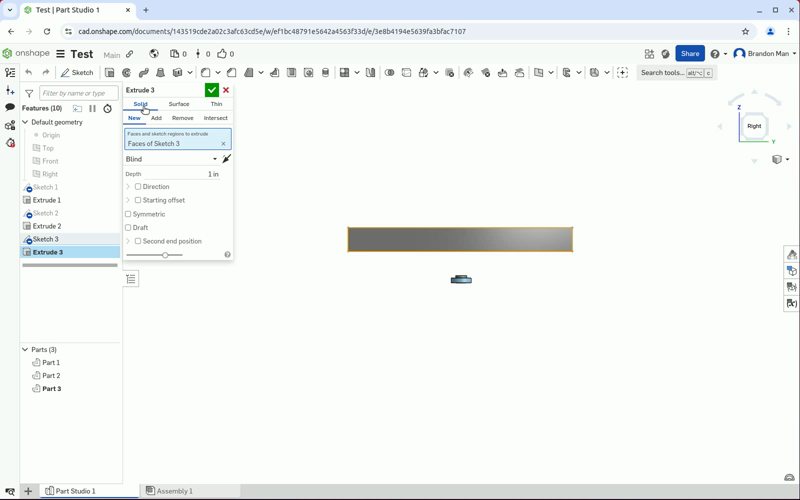
click(143, 106)
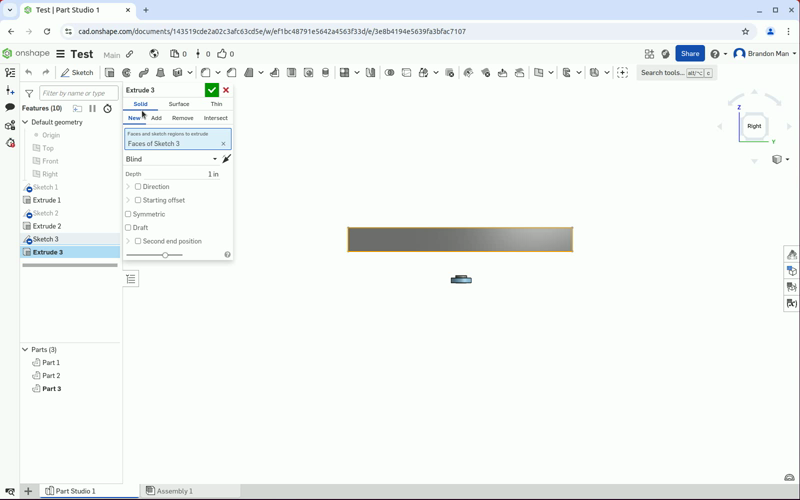
mouse_move(137, 120)
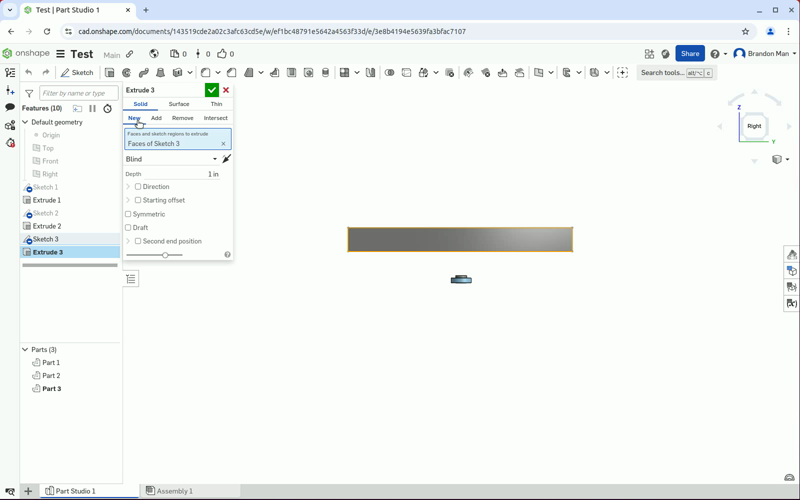
click(137, 120)
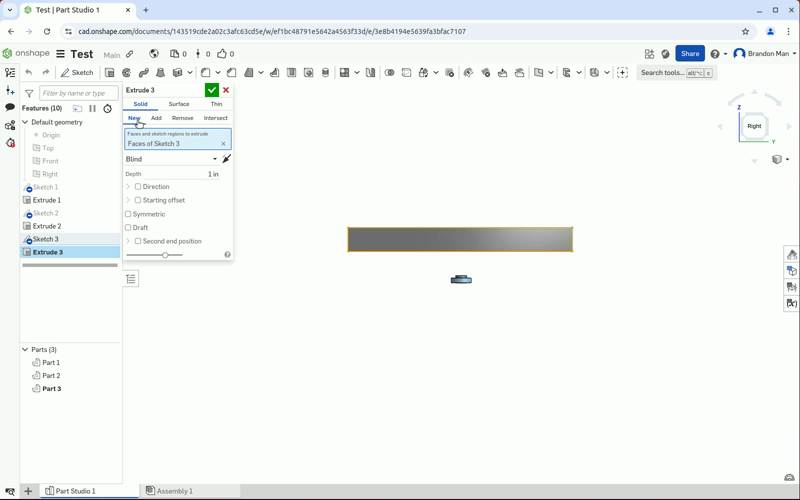
key(tab, 4)
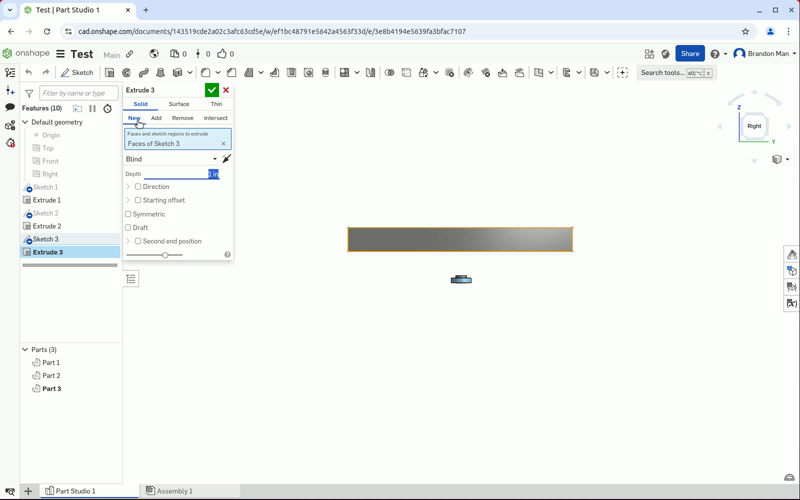
text(1.444)
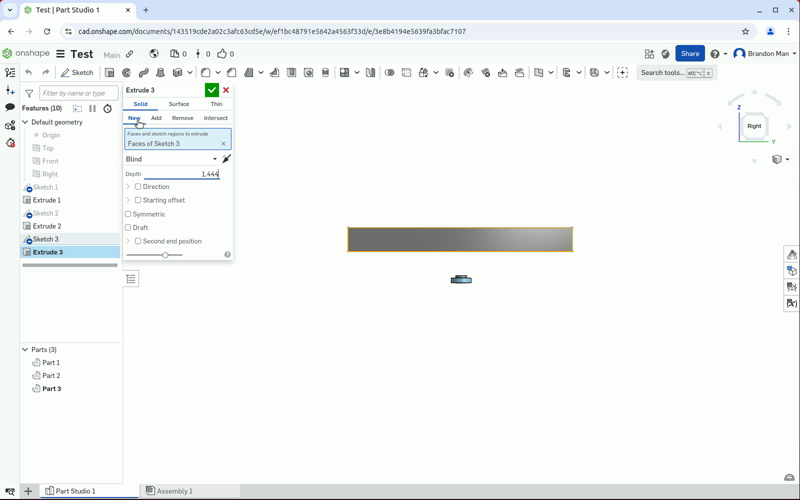
key(enter)
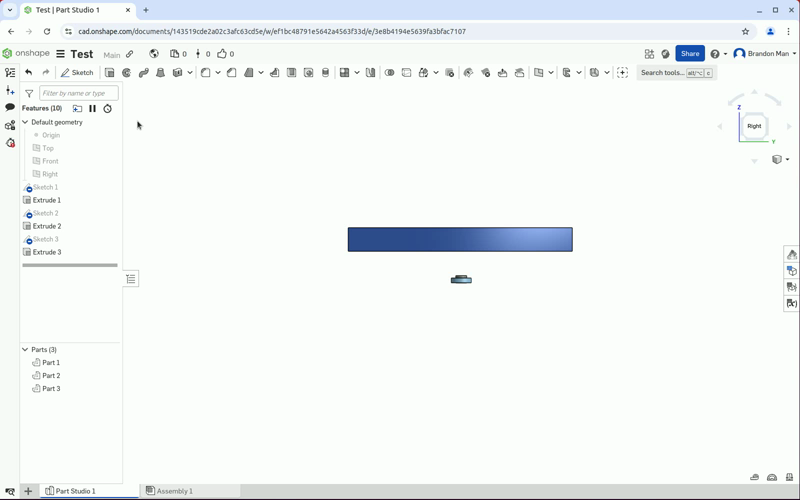
key(shift+h)
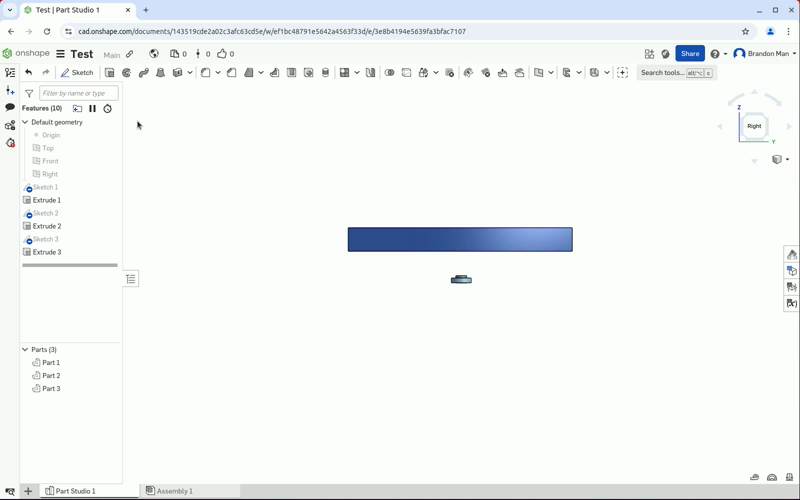
key(shift+h)
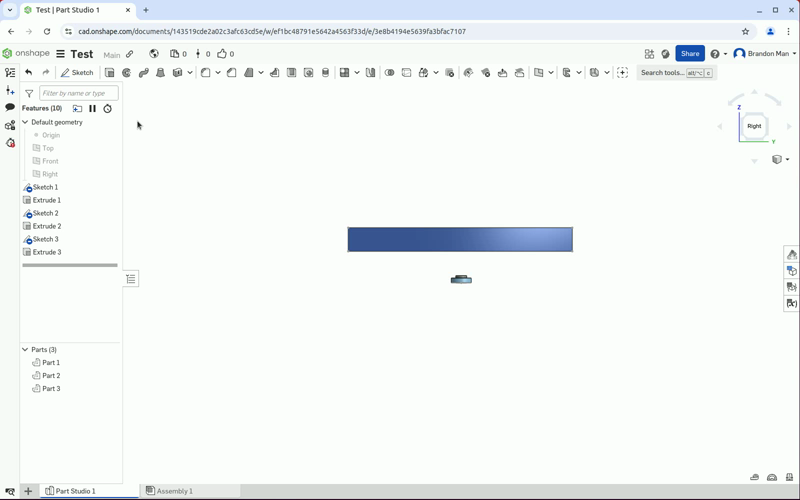
key(shift+7)
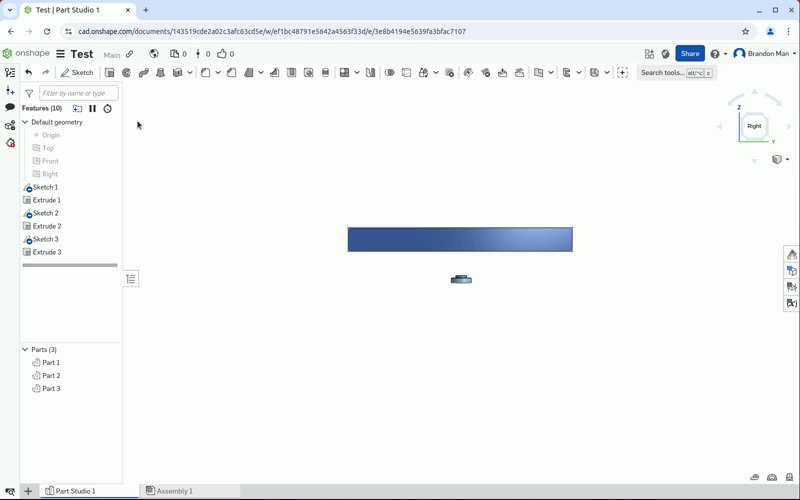
key(right, 2)
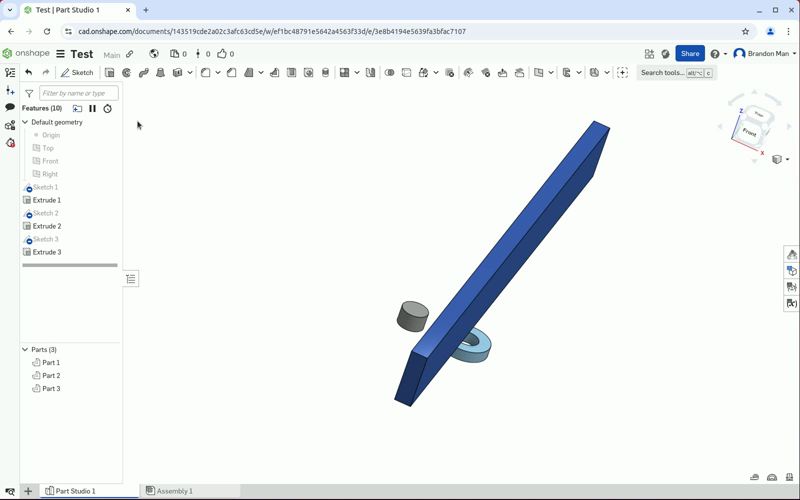
key(down, 2)
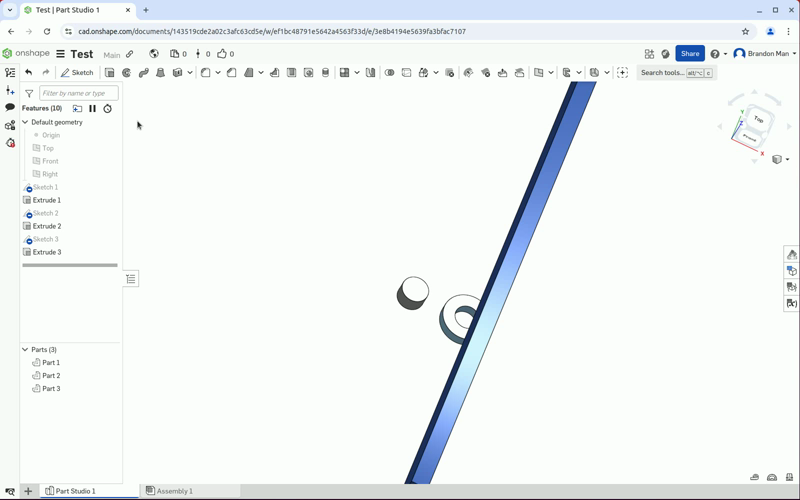
key(up, 2)
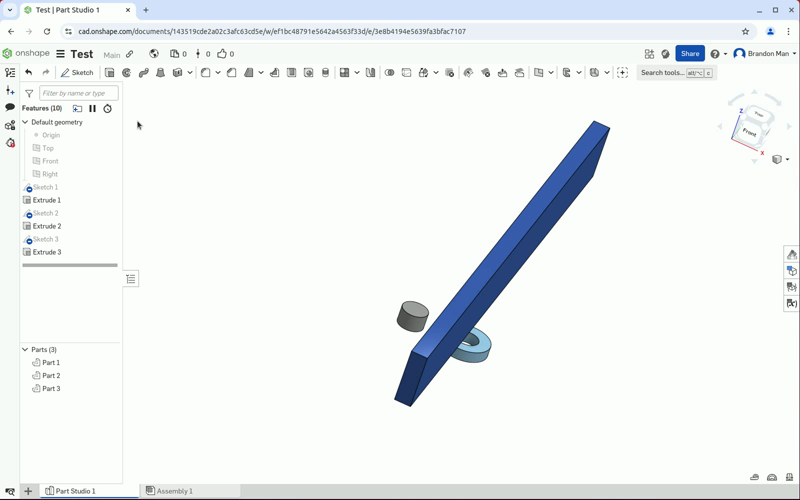
key(left, 2)
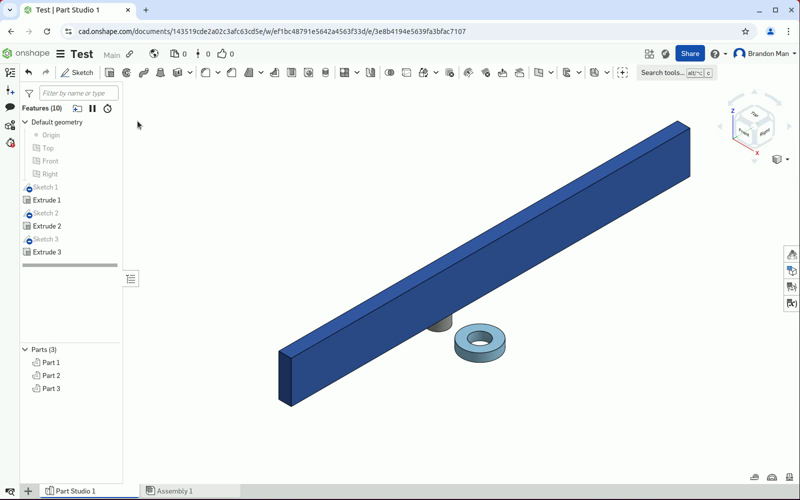
mouse_move(73, 189)
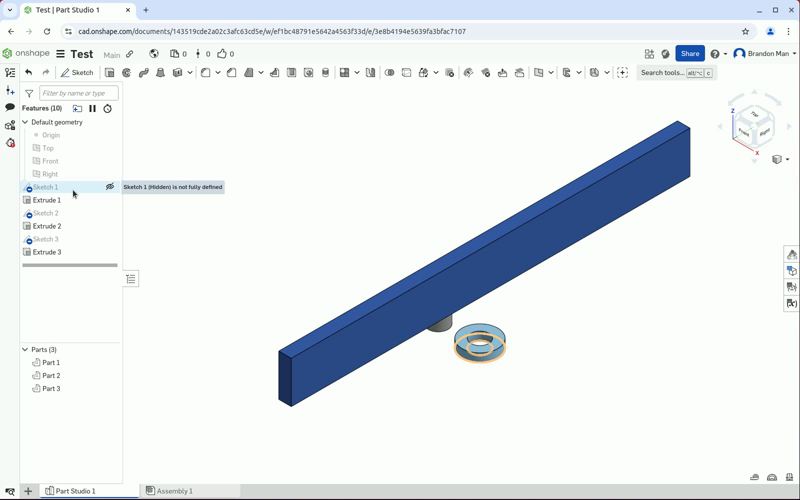
click(73, 189)